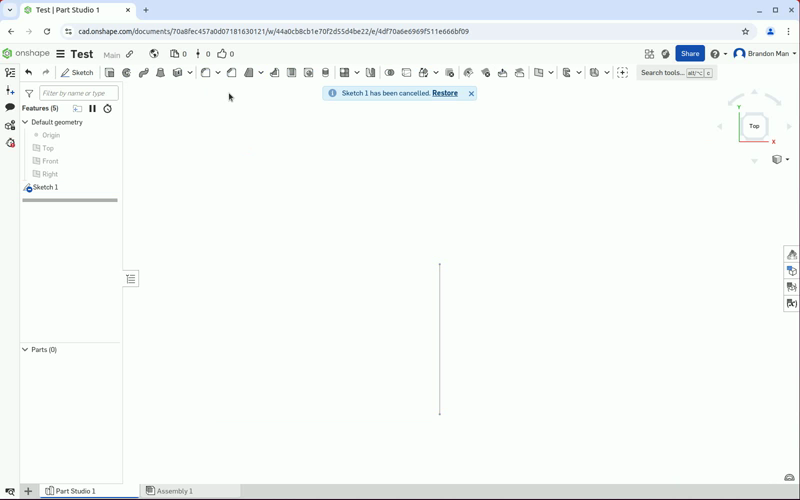
key(shift+h)
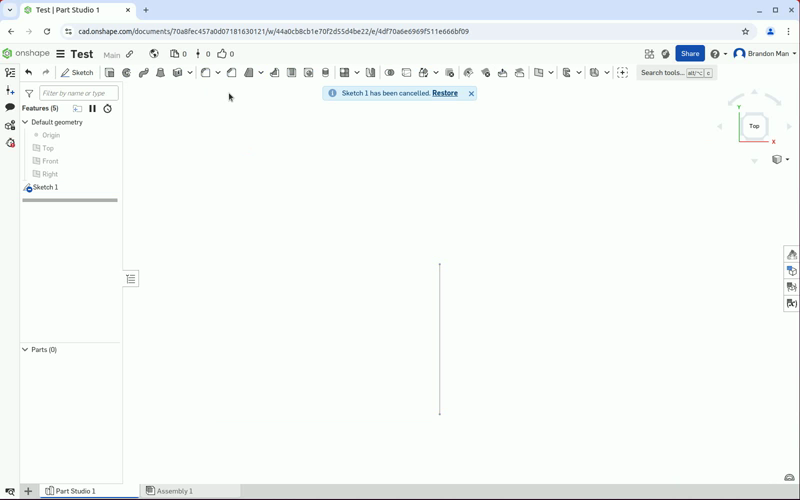
key(shift+s)
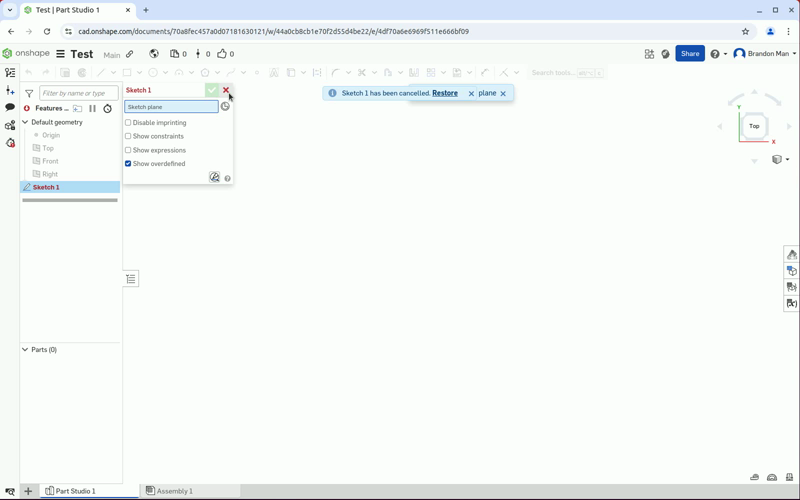
mouse_move(73, 150)
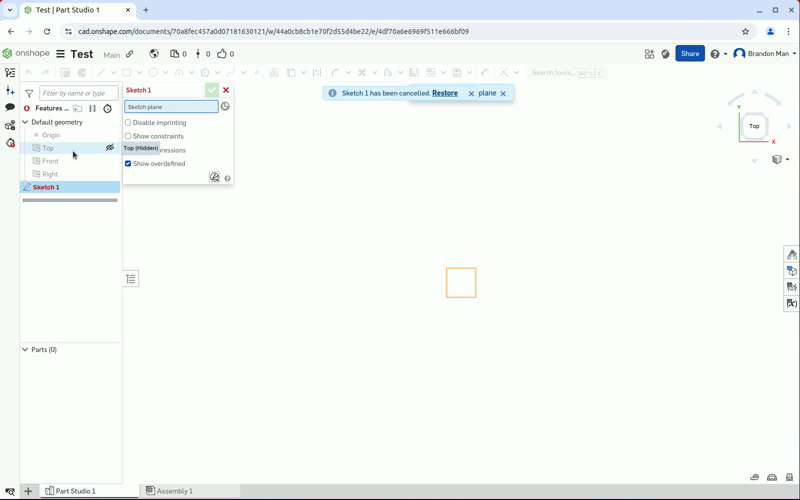
click(73, 150)
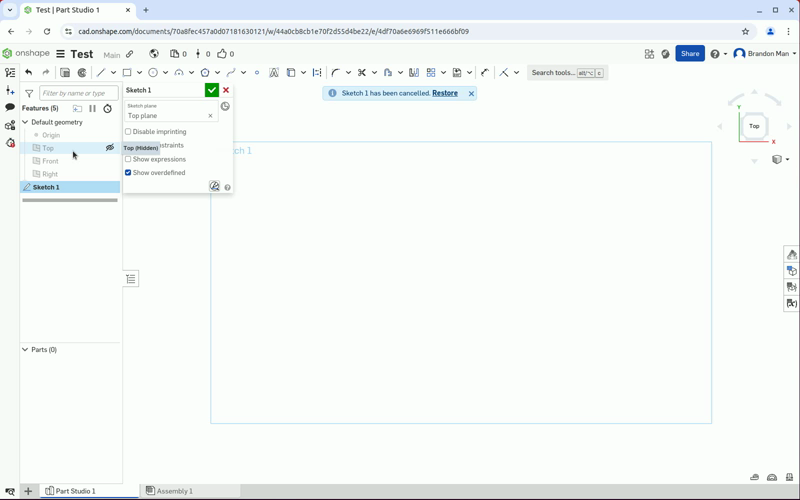
mouse_move(73, 352)
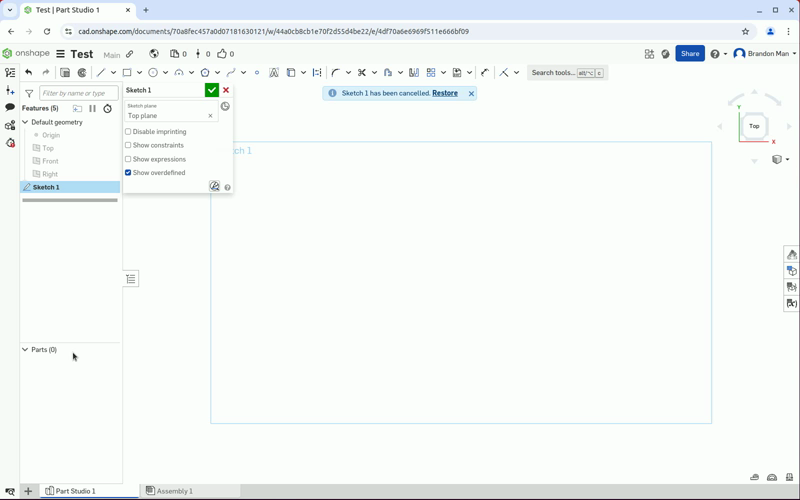
key(y)
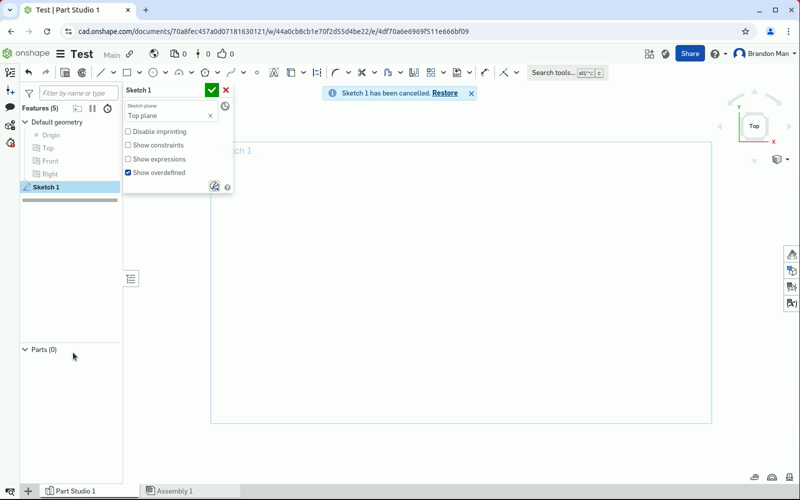
key(l)
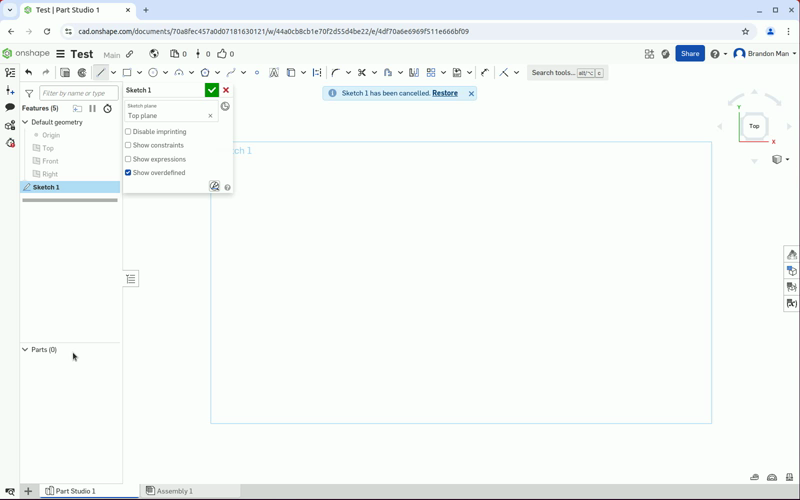
key_down(shift)
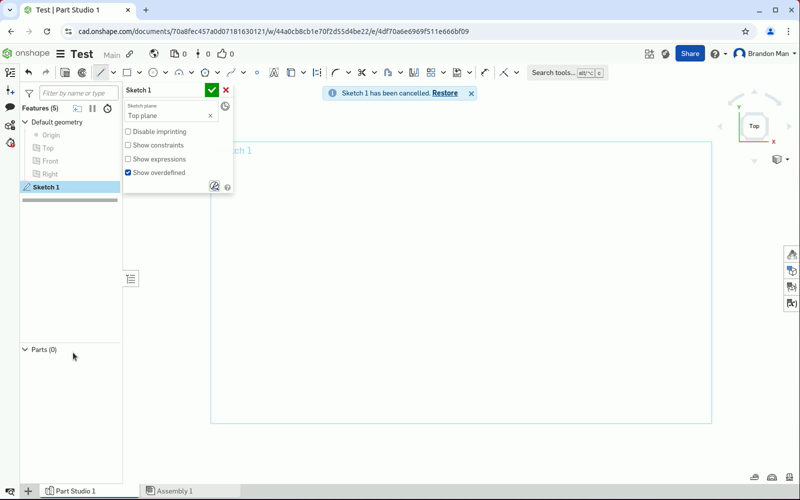
mouse_move(409, 334)
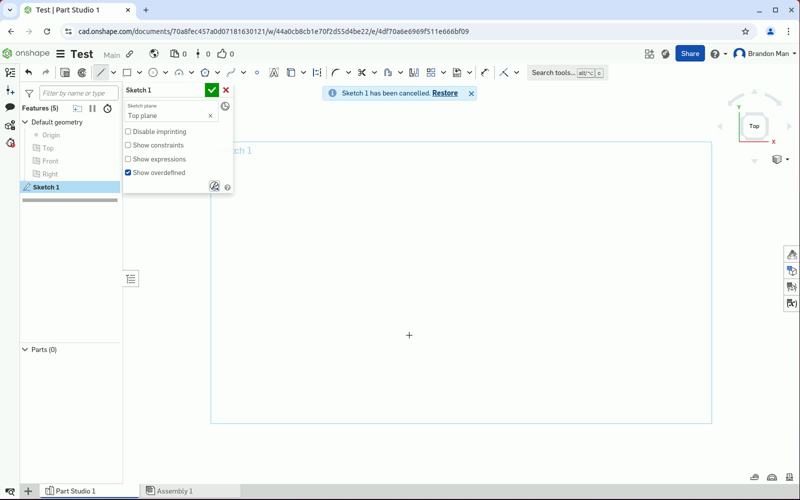
click(409, 334)
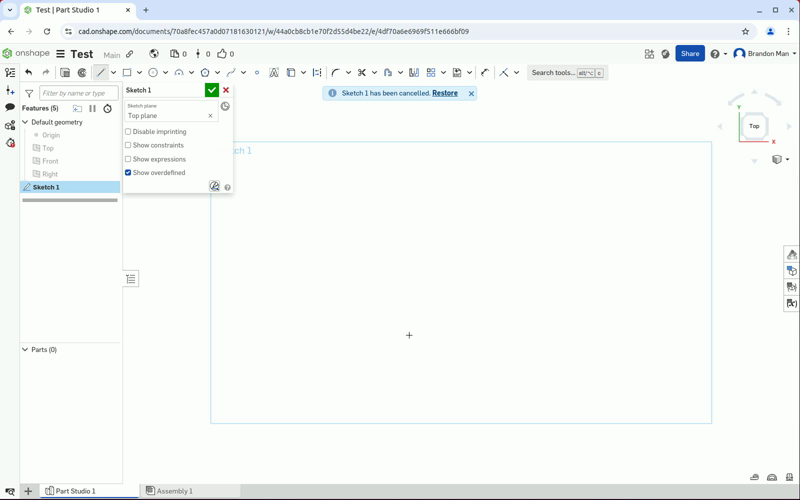
key_up(shift)
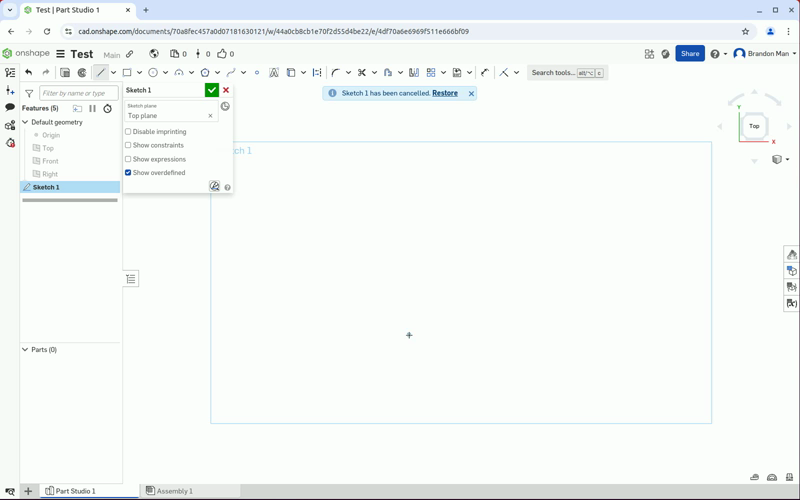
key_down(shift)
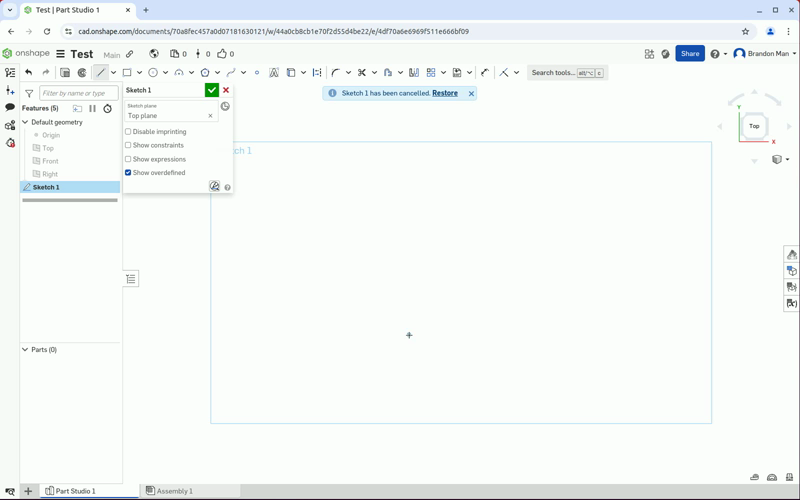
mouse_move(512, 334)
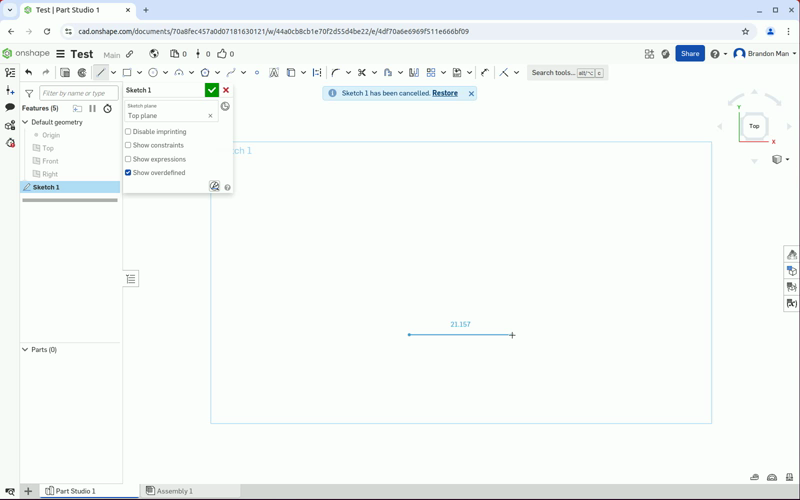
click(512, 334)
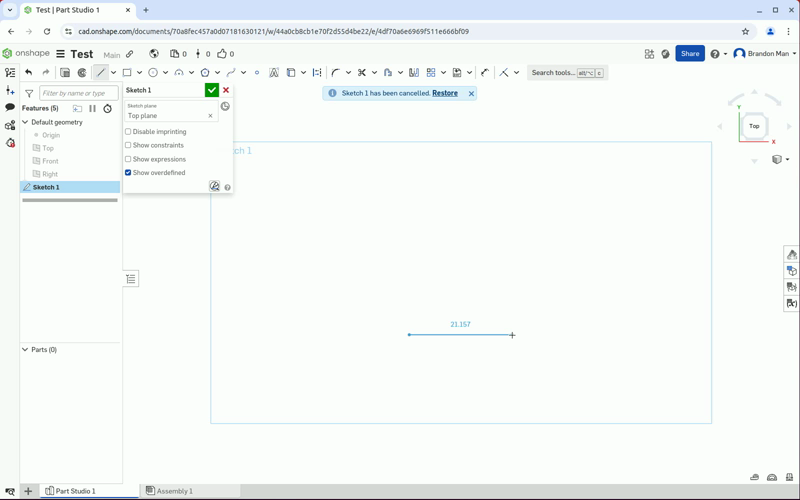
key_up(shift)
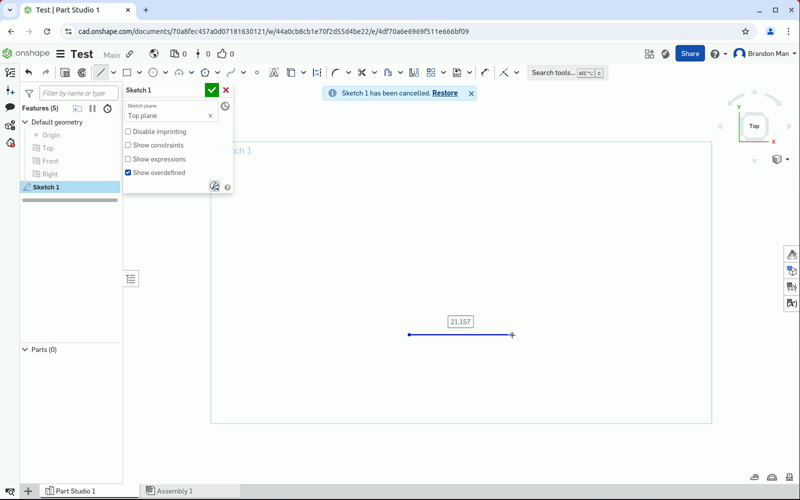
key_down(shift)
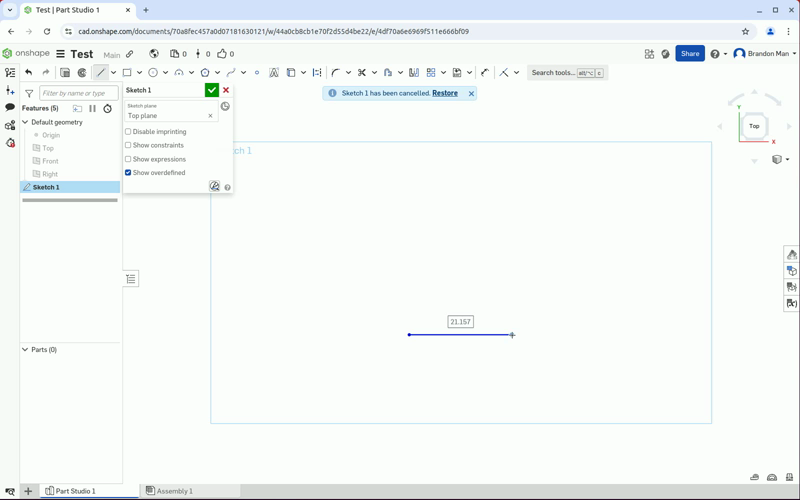
mouse_move(512, 231)
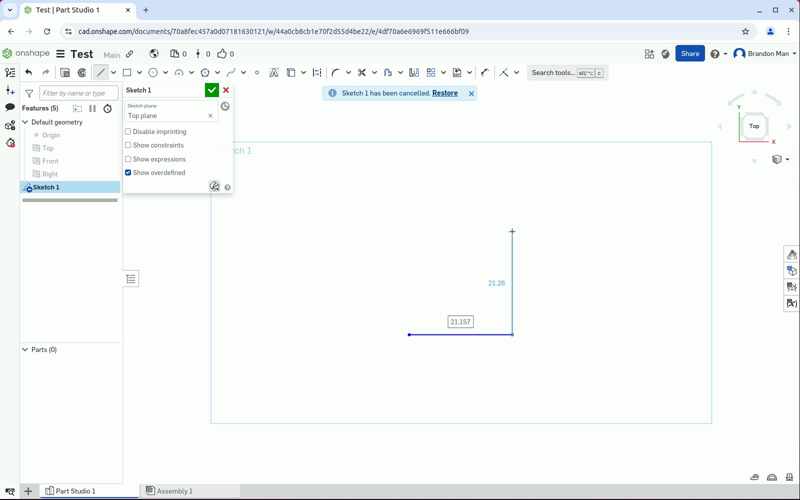
click(512, 231)
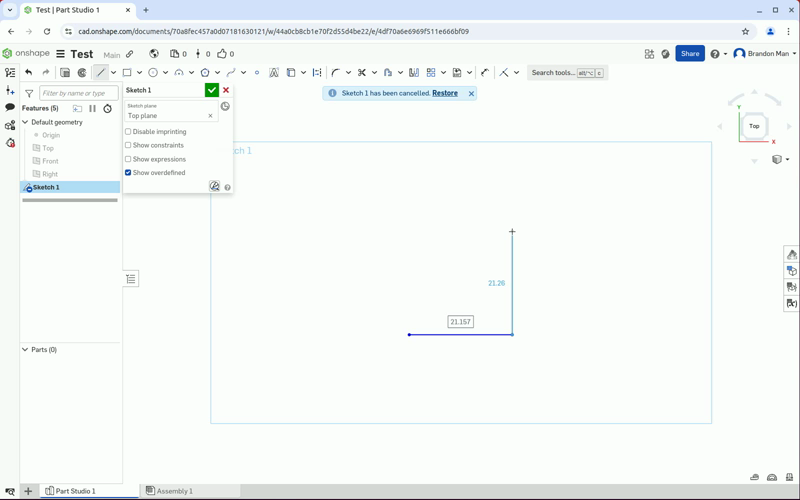
key_up(shift)
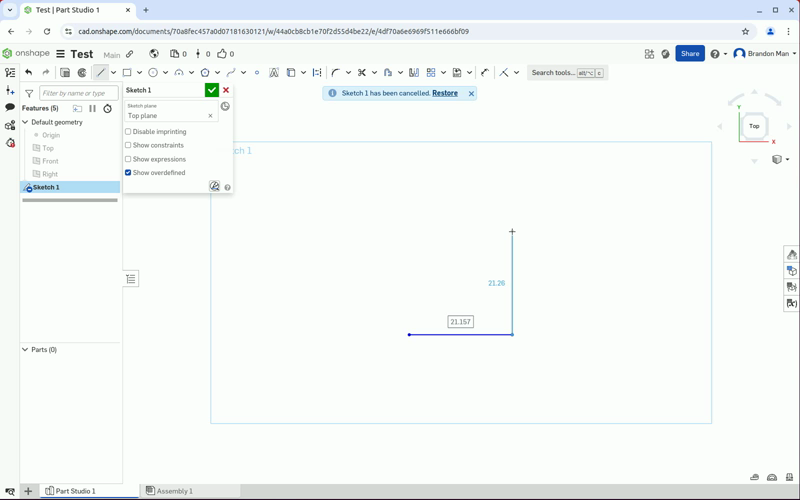
key_down(shift)
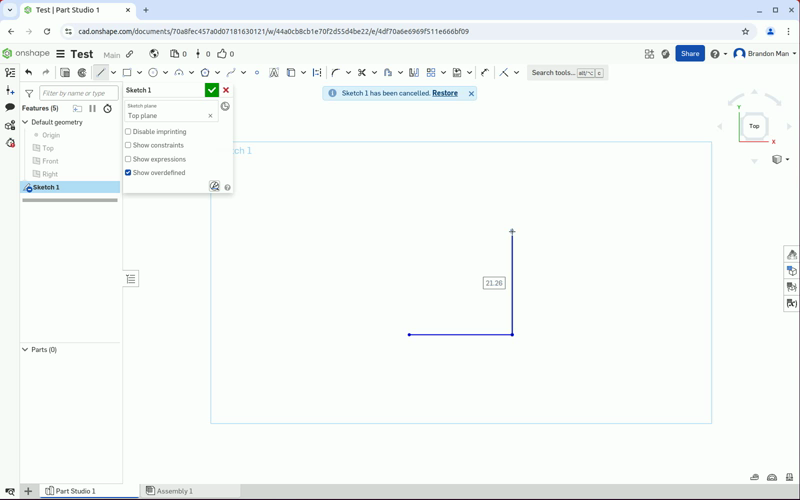
mouse_move(409, 231)
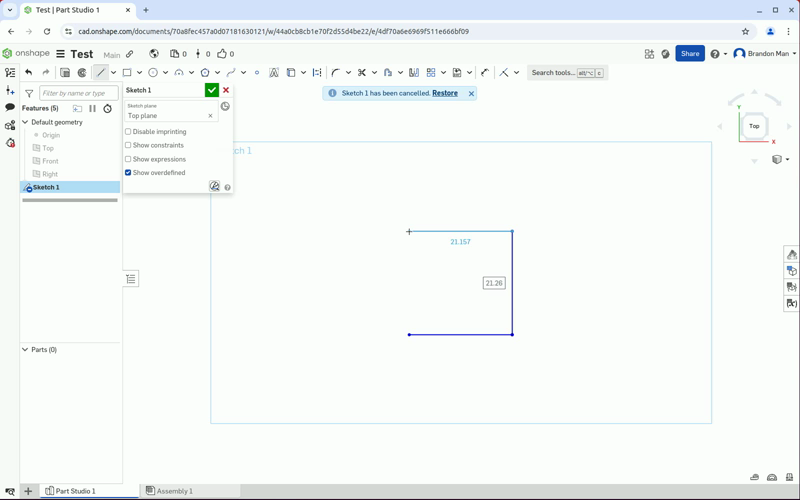
click(409, 231)
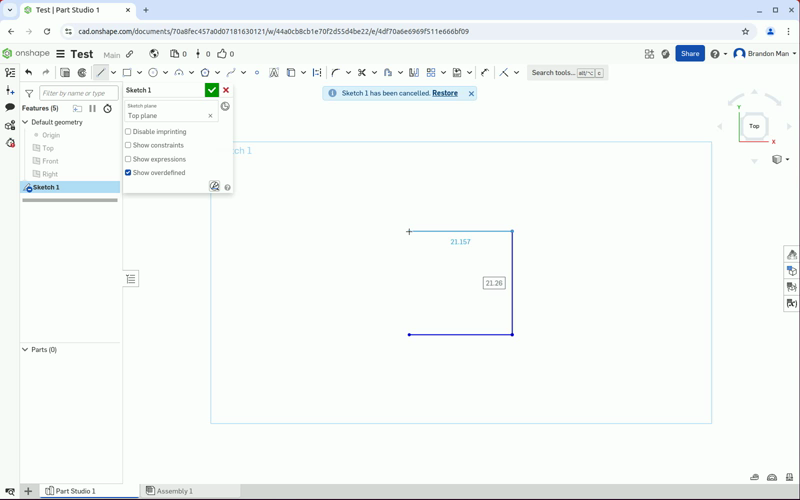
key_up(shift)
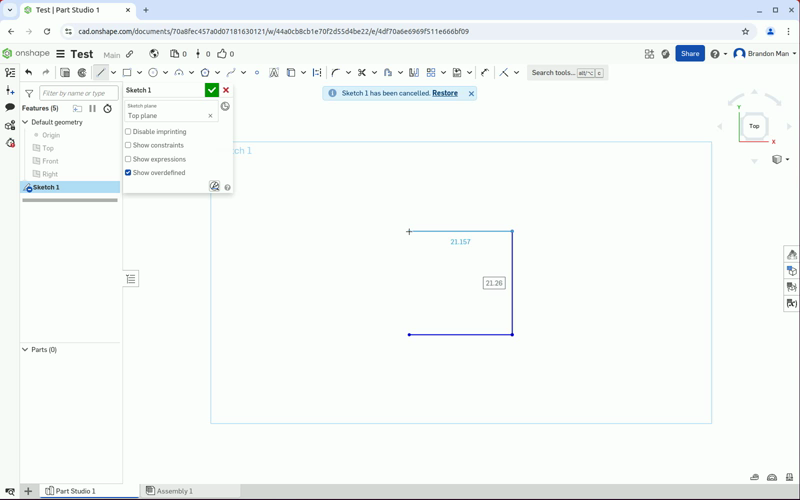
key_down(shift)
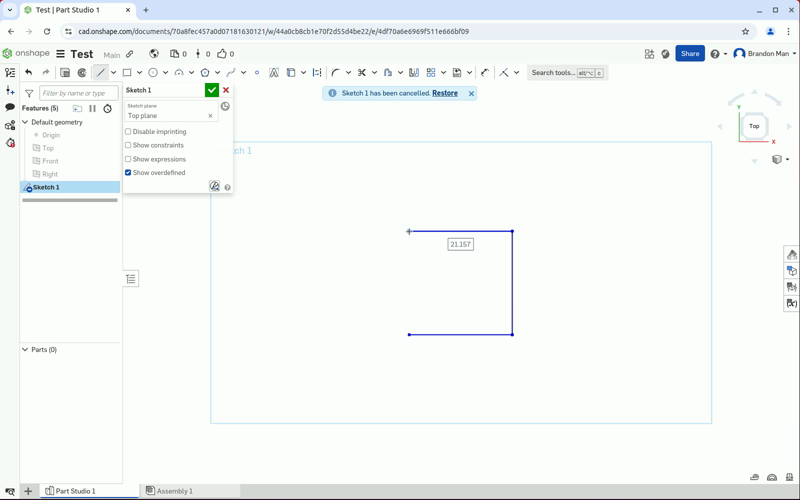
mouse_move(409, 334)
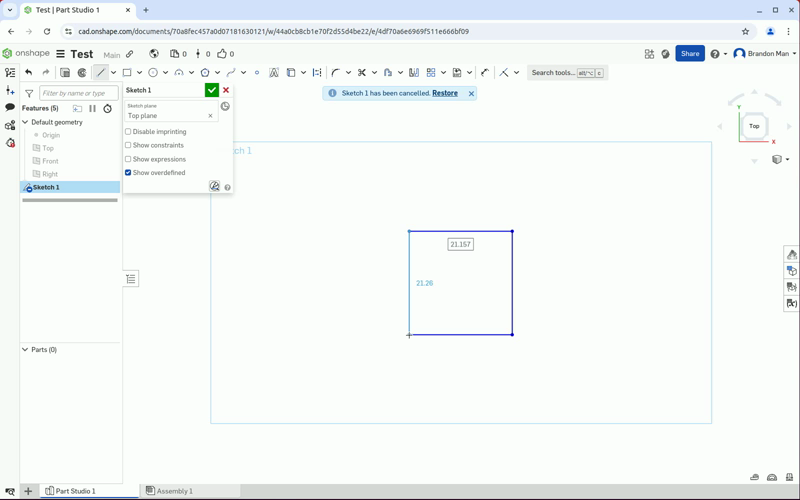
key_up(shift)
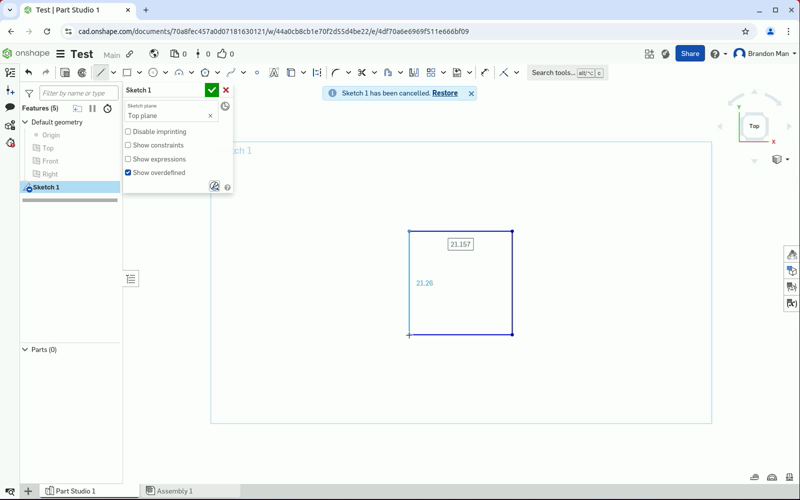
click(409, 334)
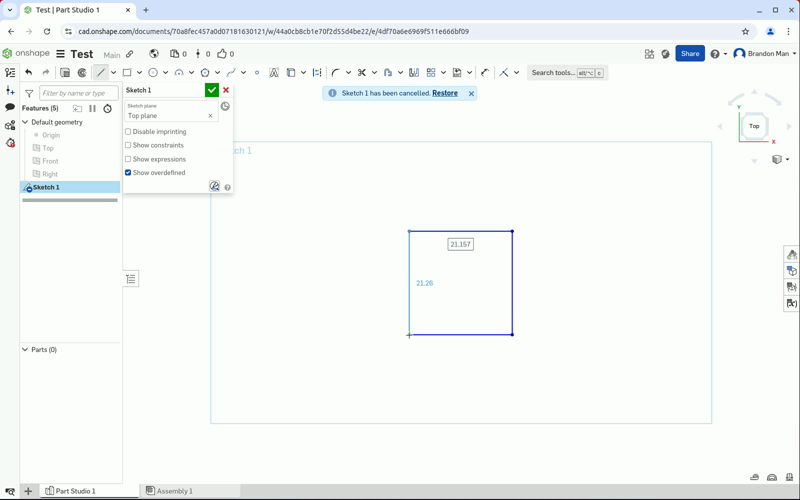
key(esc)
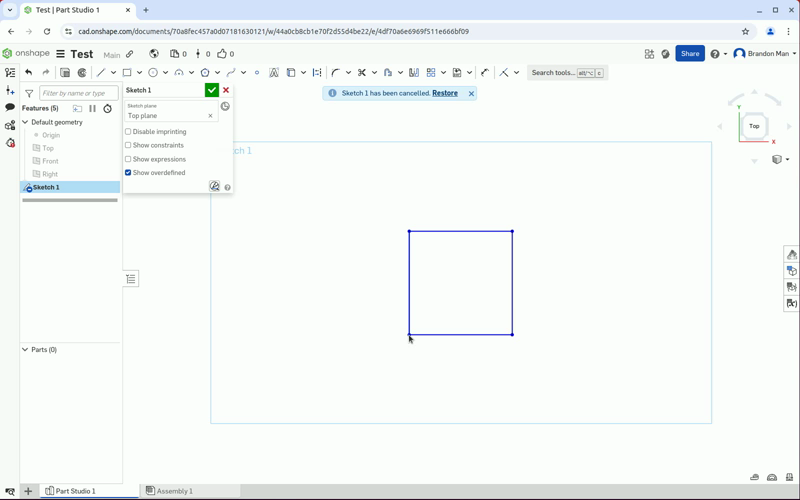
mouse_move(480, 310)
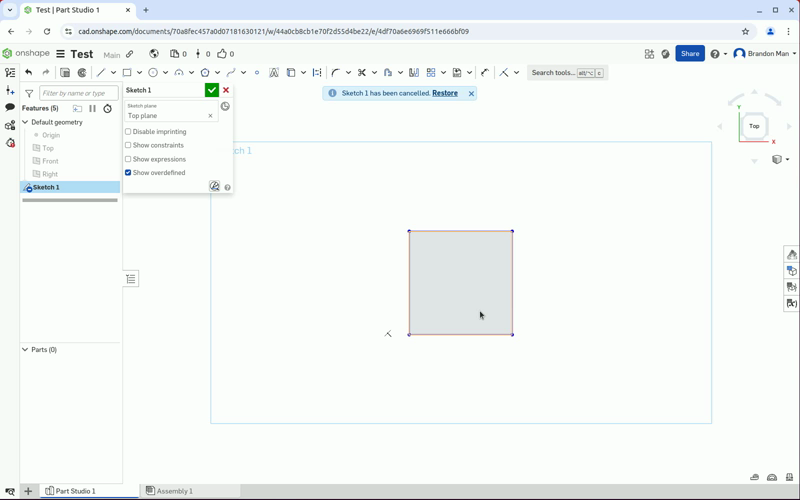
click(480, 310)
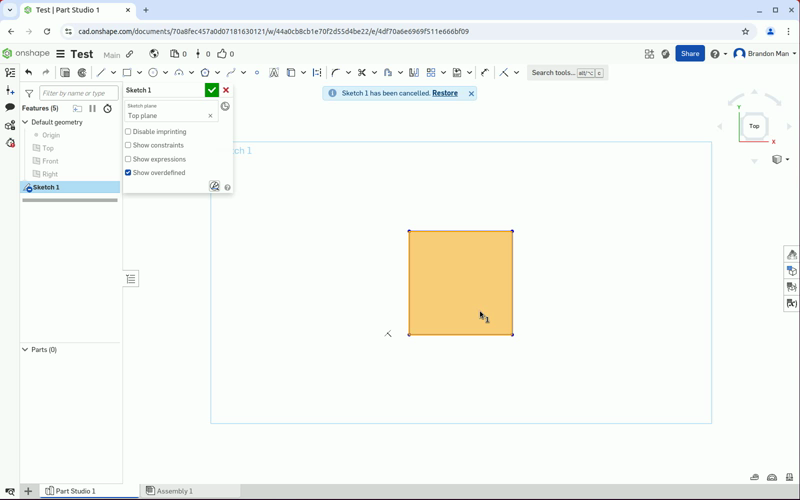
mouse_move(73, 352)
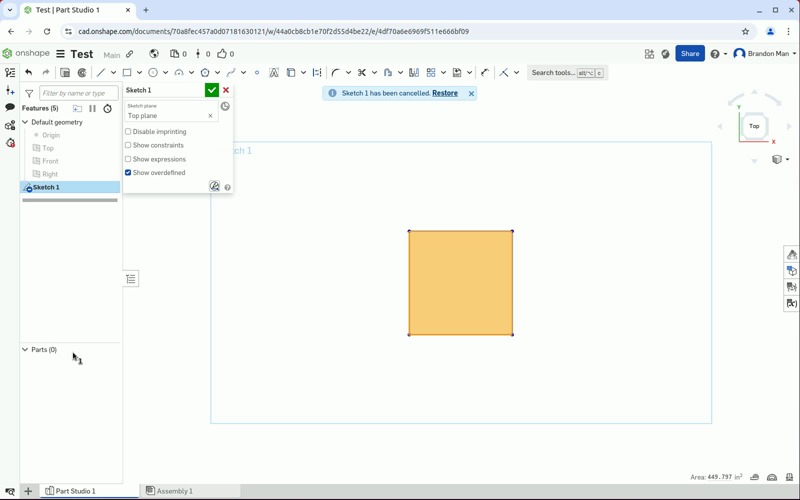
key(shift+y)
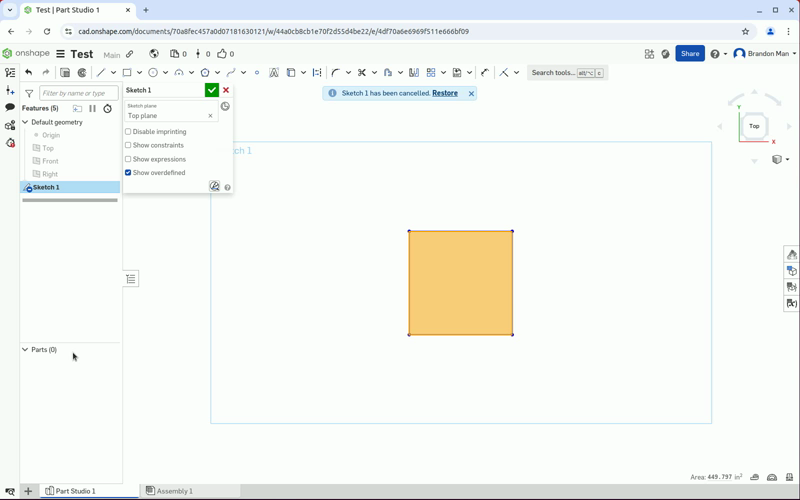
key(shift+e)
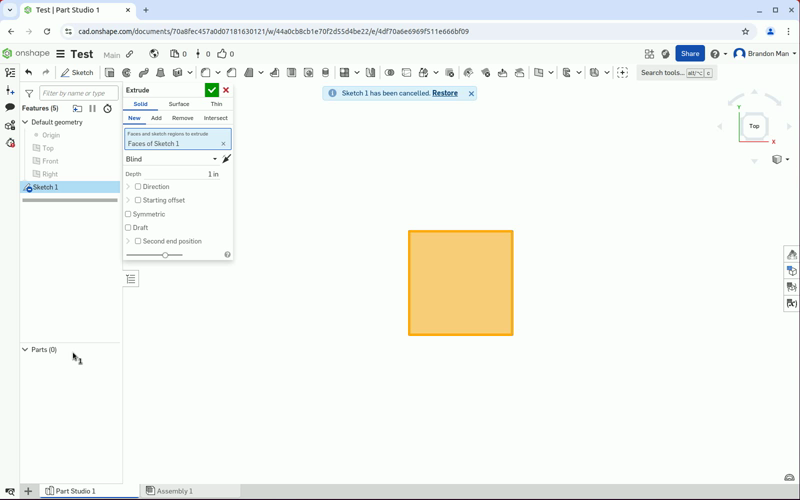
mouse_move(143, 106)
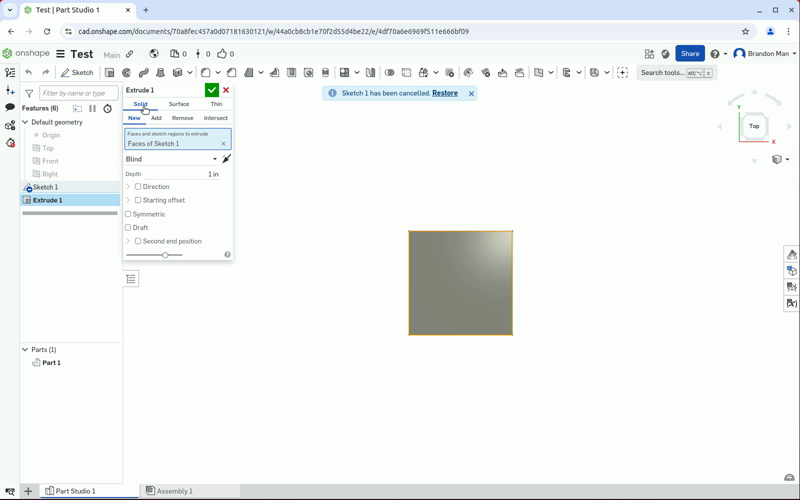
click(143, 106)
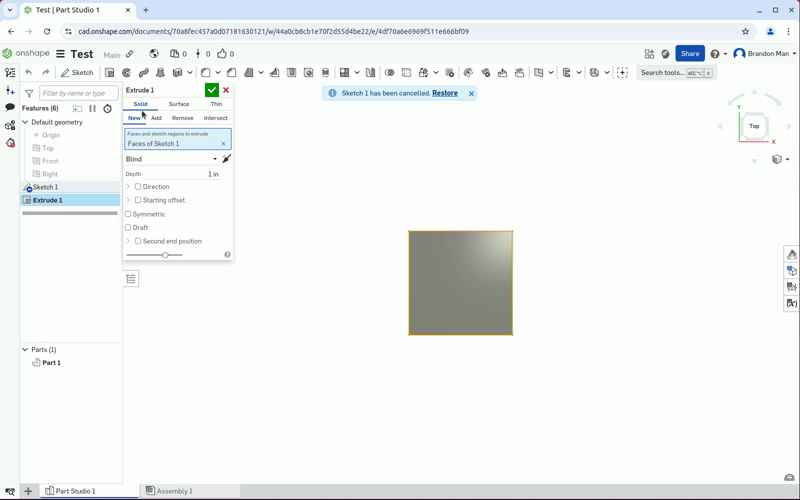
mouse_move(137, 120)
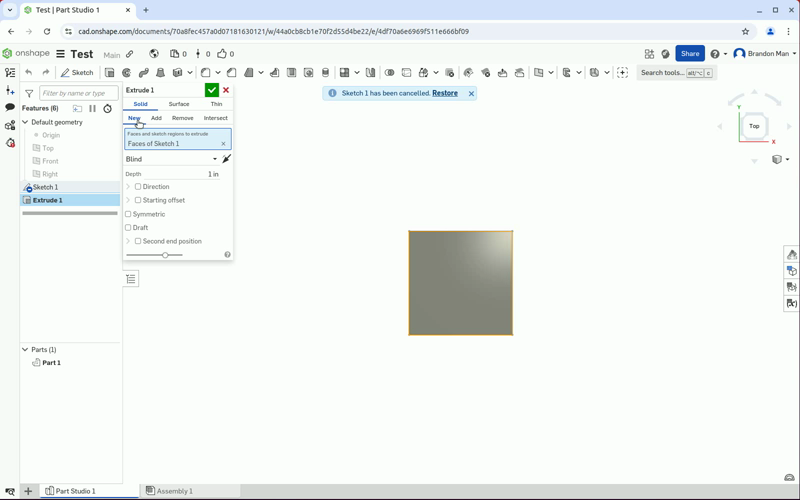
click(137, 120)
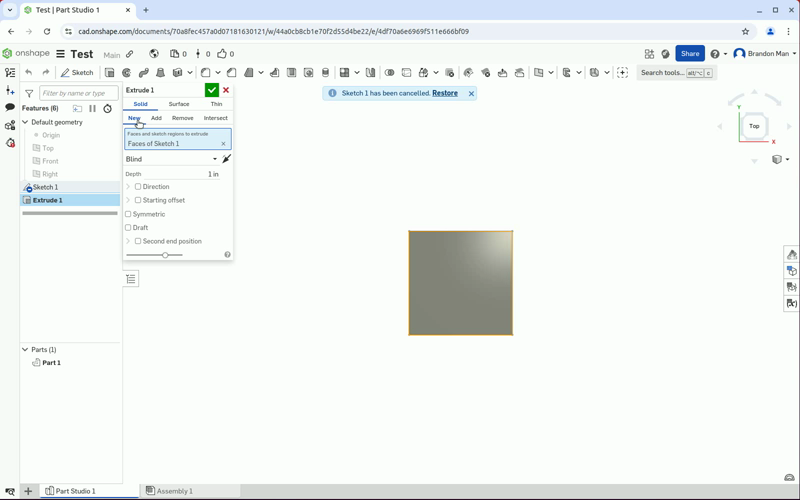
key(tab, 4)
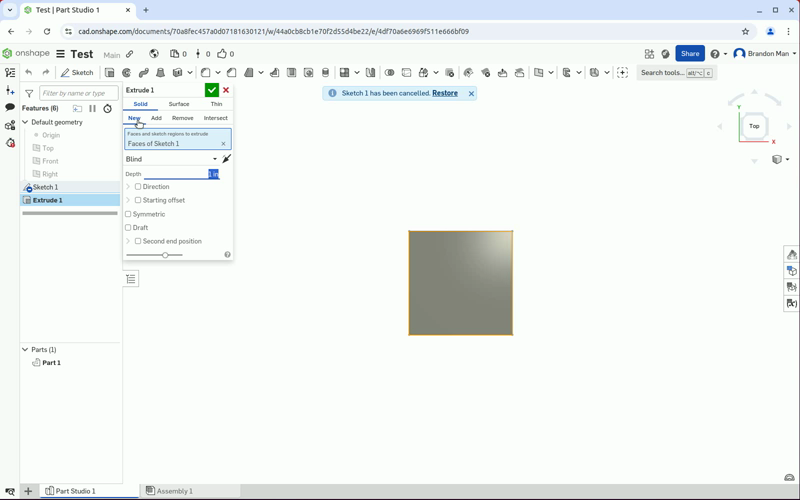
text(2.648)
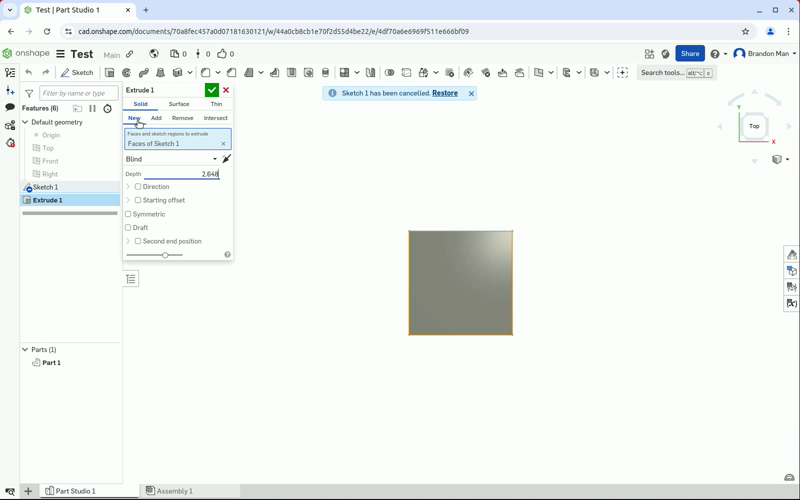
key(enter)
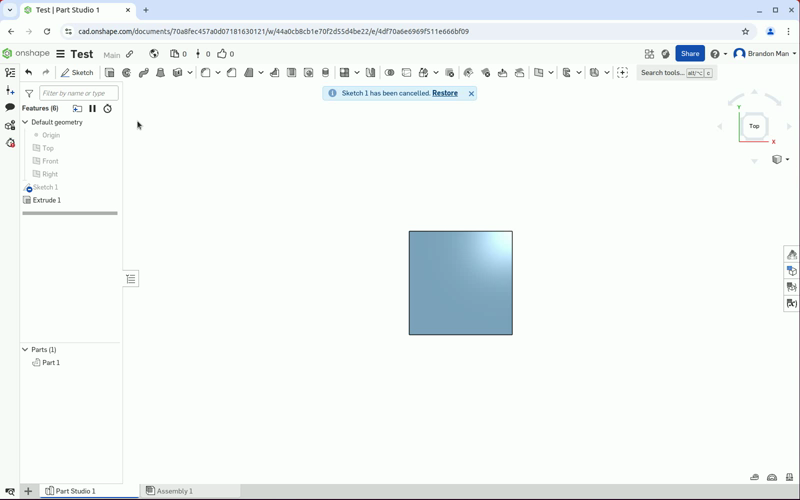
key(shift+h)
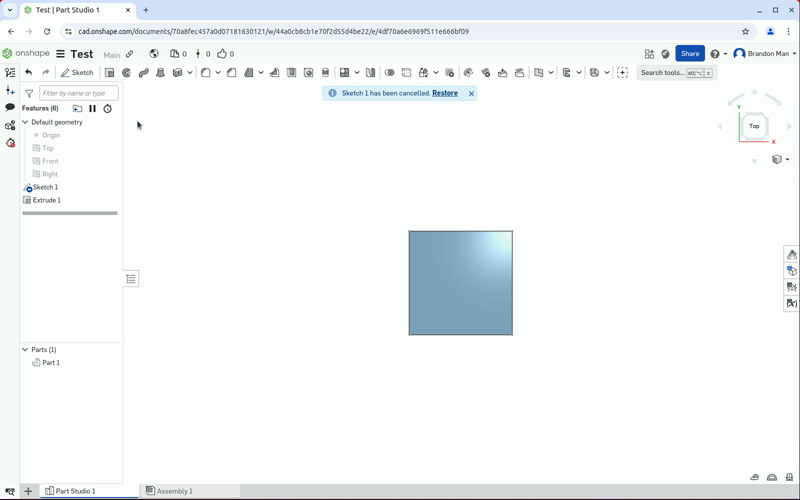
key(shift+h)
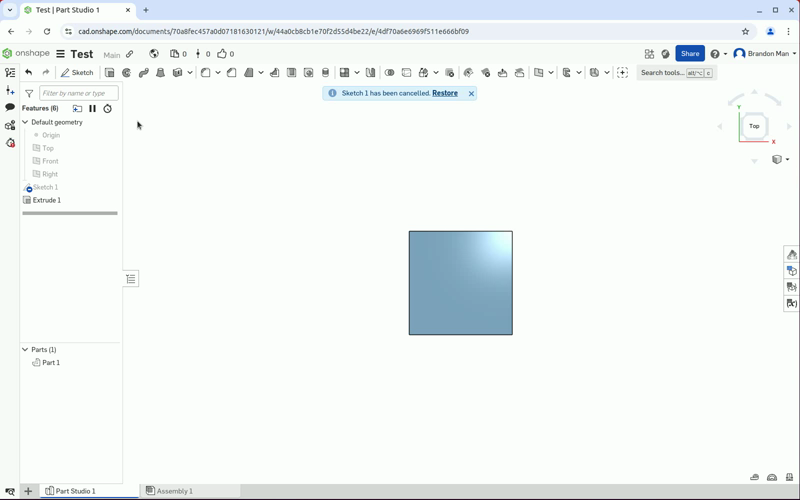
mouse_move(73, 189)
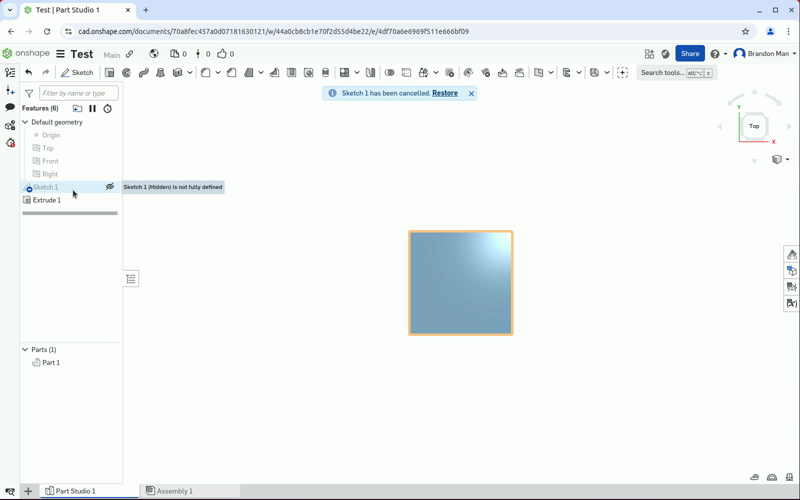
click(73, 189)
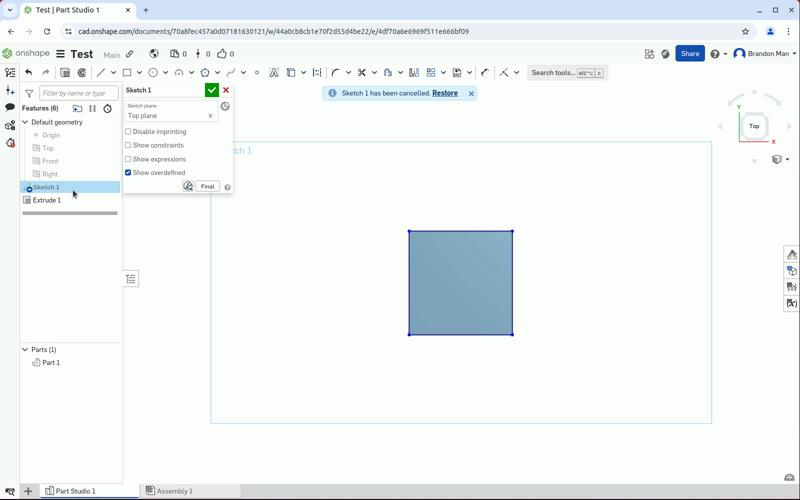
mouse_move(229, 92)
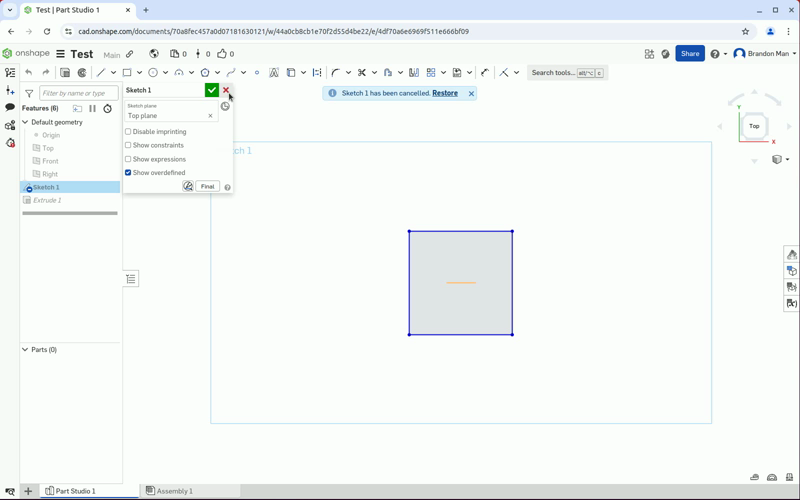
click(229, 92)
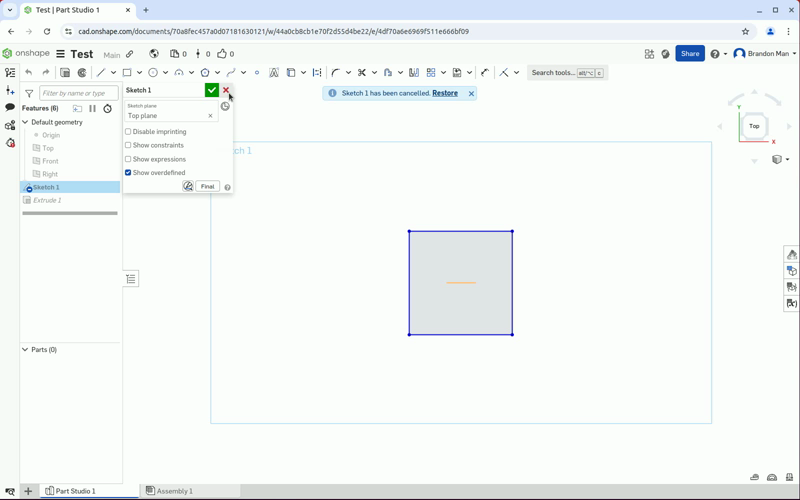
key(shift+s)
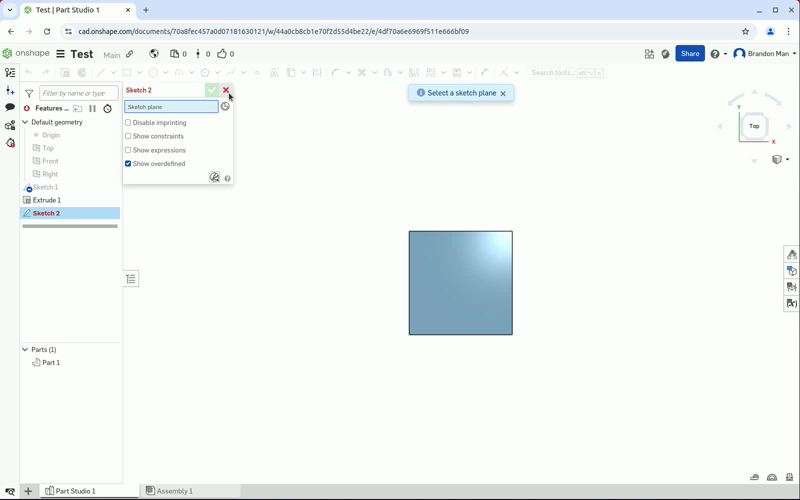
mouse_move(73, 150)
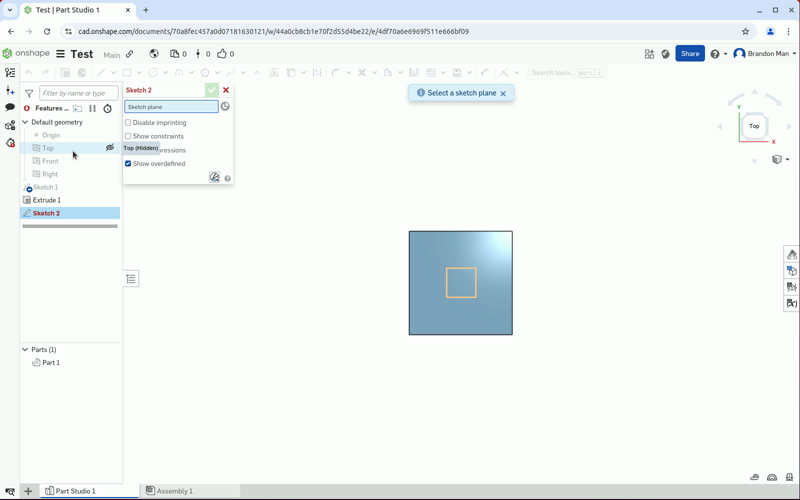
click(73, 150)
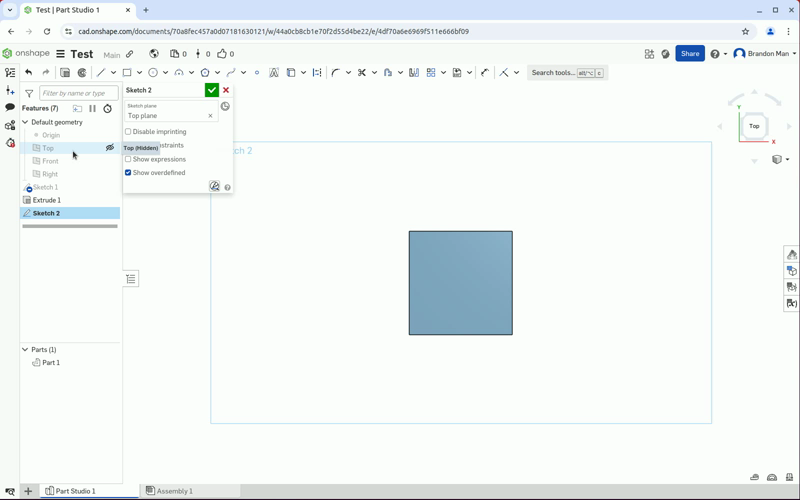
mouse_move(73, 352)
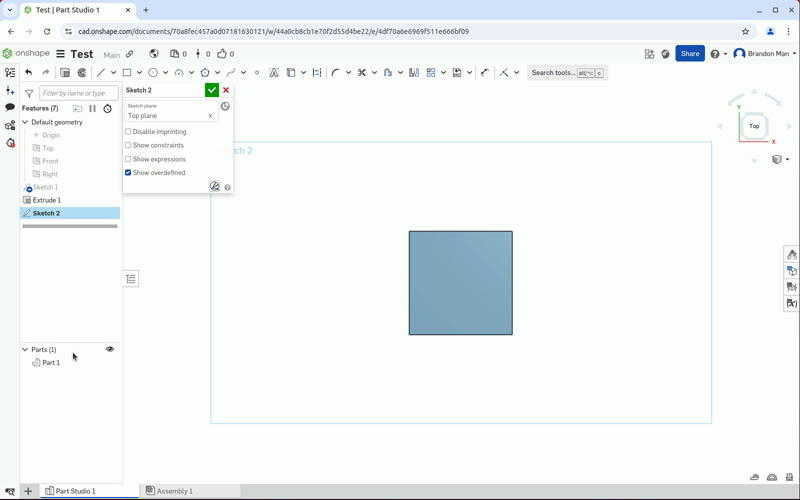
key(y)
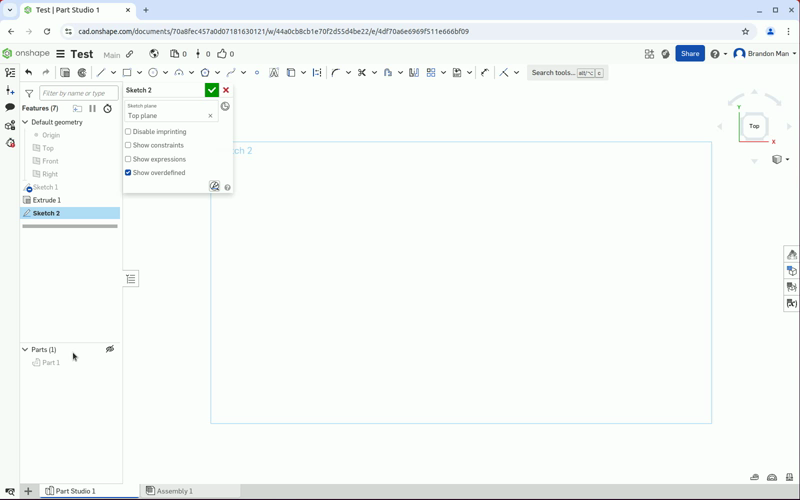
key(l)
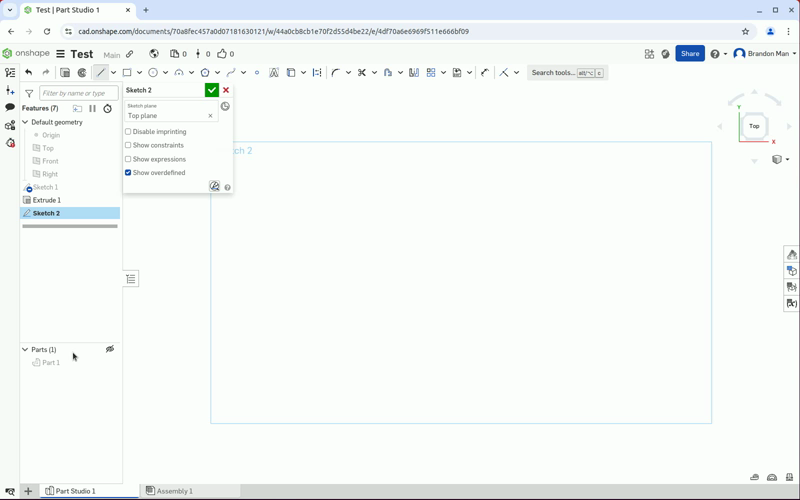
key_down(shift)
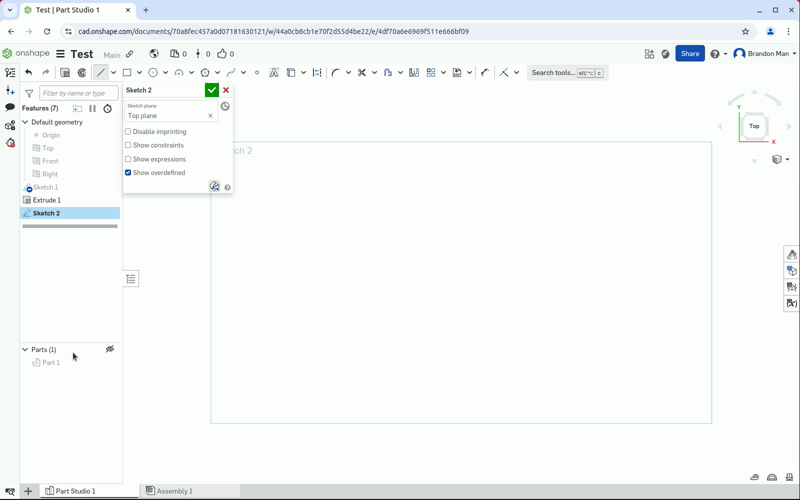
mouse_move(396, 347)
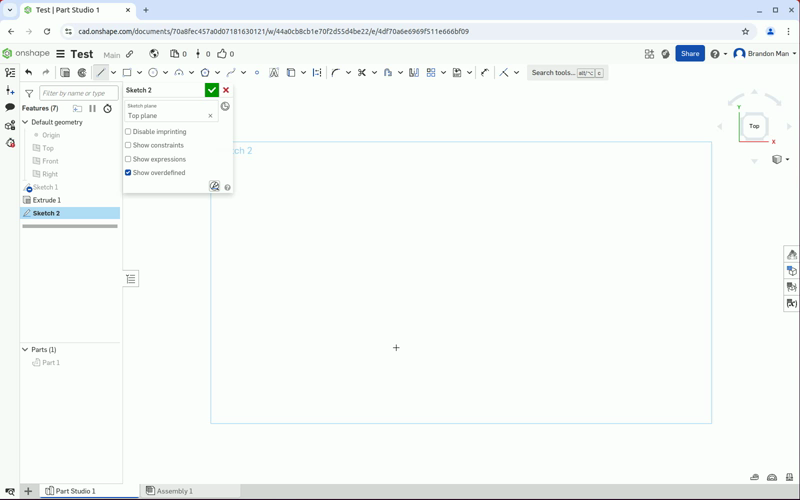
click(396, 347)
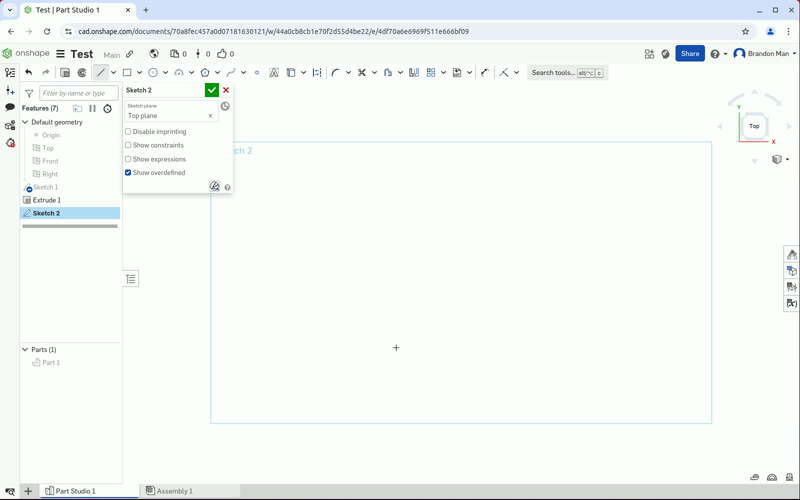
key_up(shift)
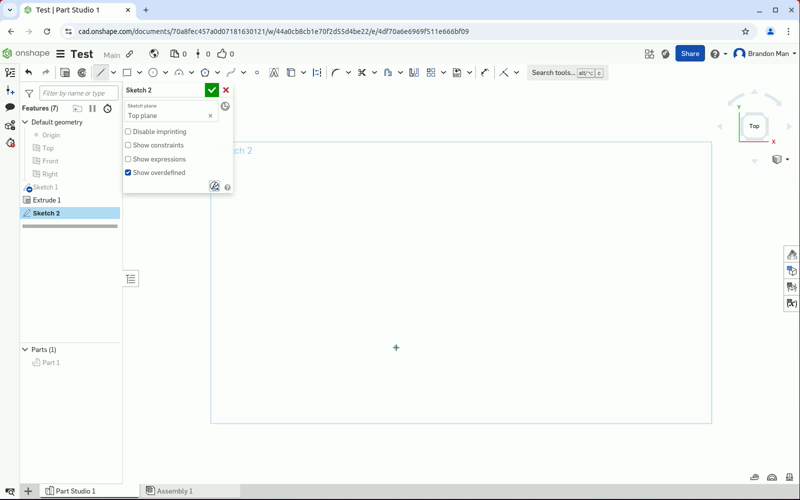
key_down(shift)
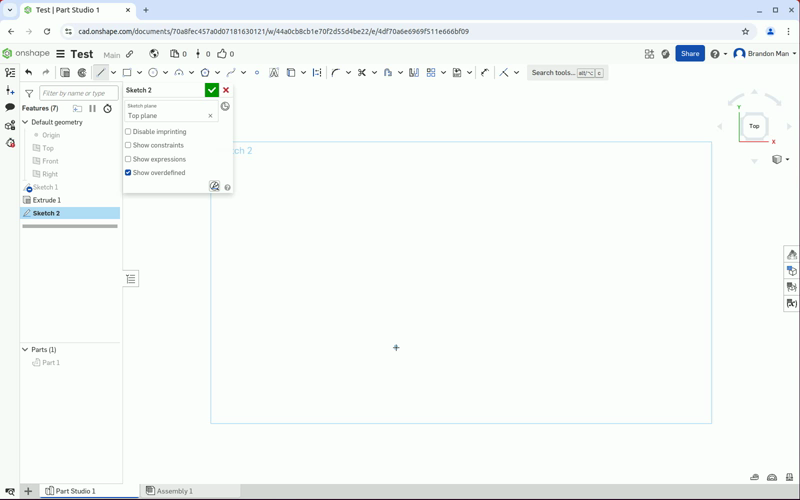
mouse_move(525, 347)
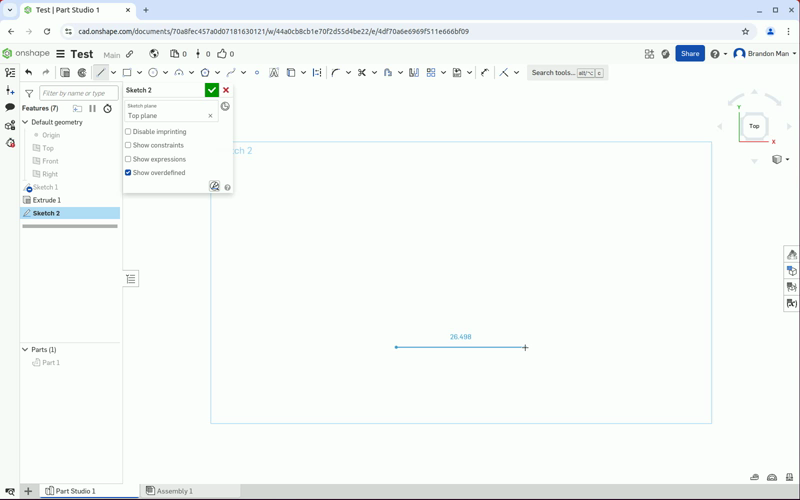
click(525, 347)
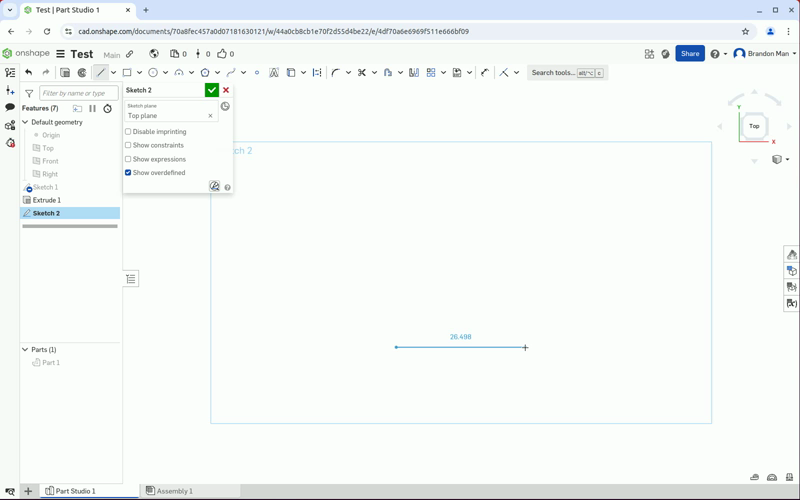
key_up(shift)
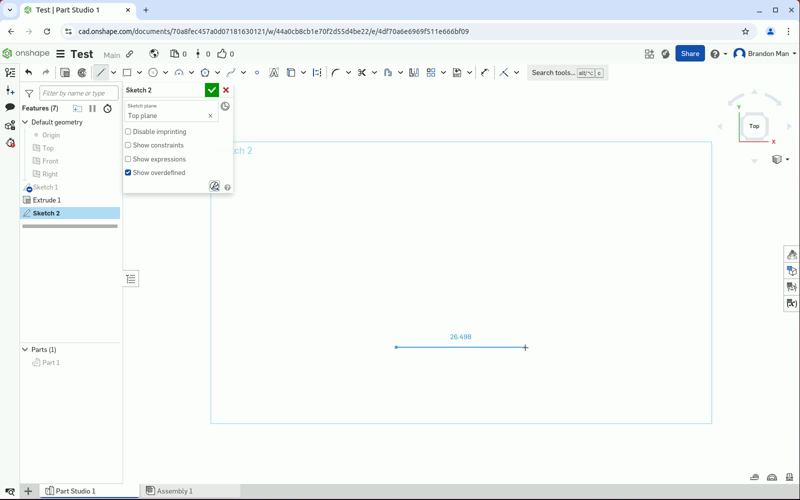
key_down(shift)
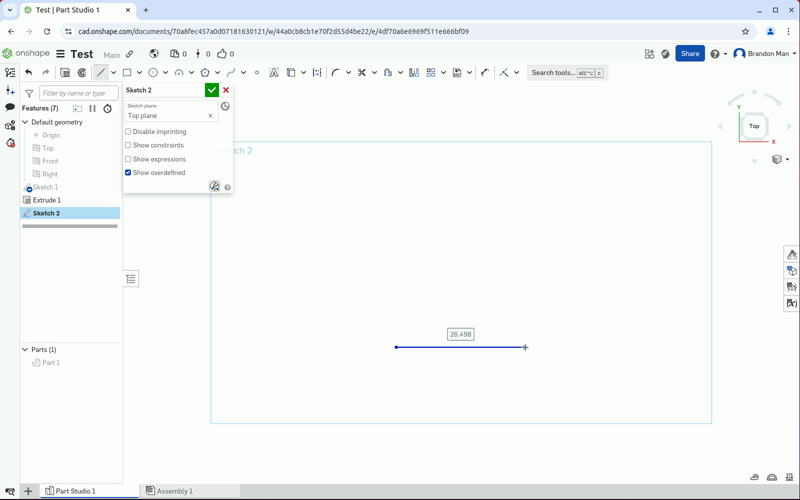
mouse_move(525, 218)
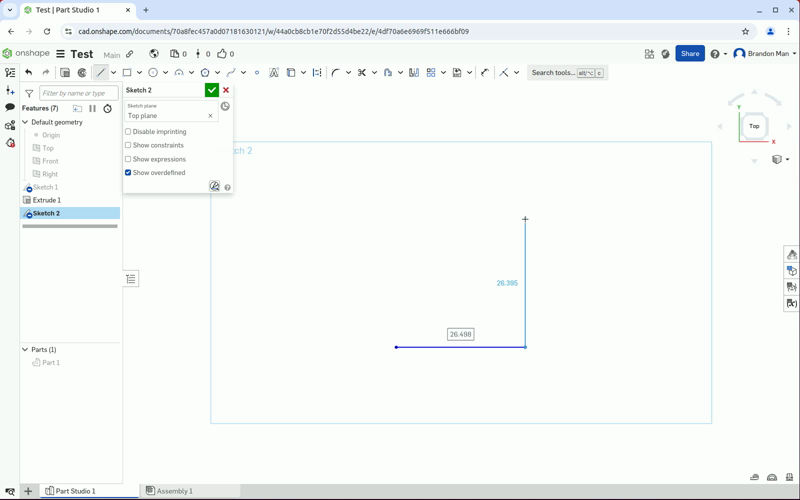
click(525, 218)
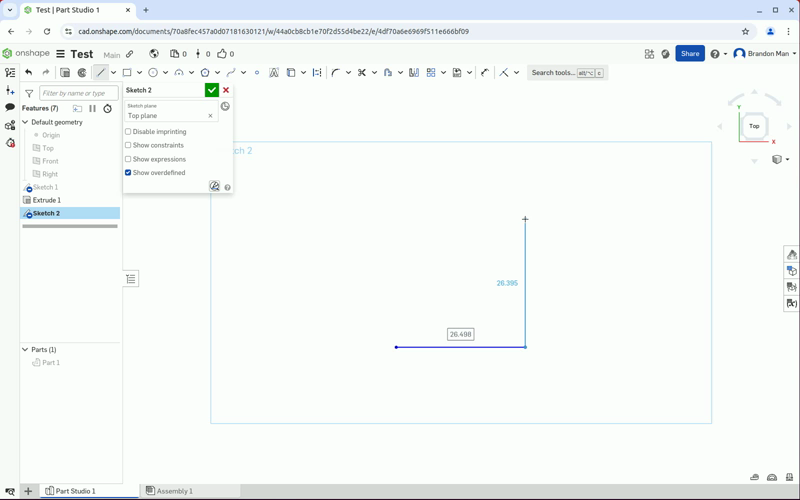
key_up(shift)
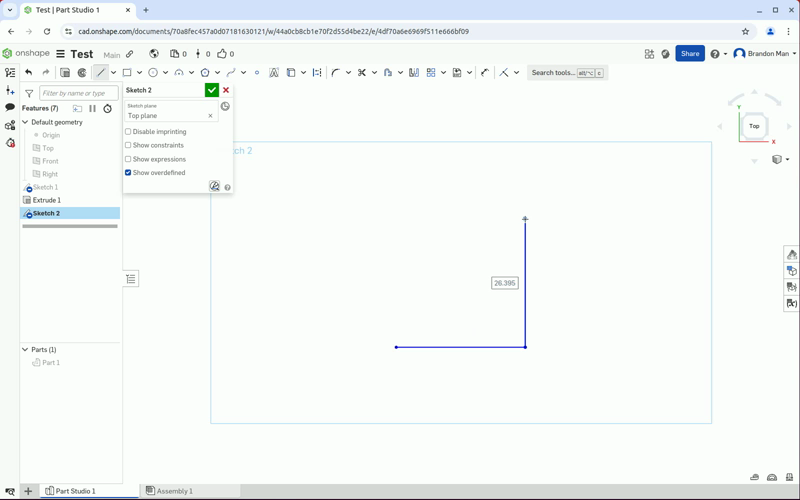
key_down(shift)
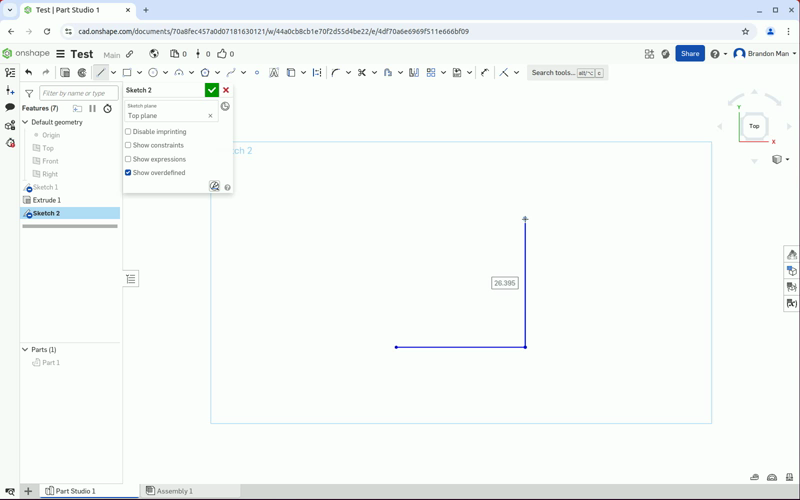
mouse_move(396, 218)
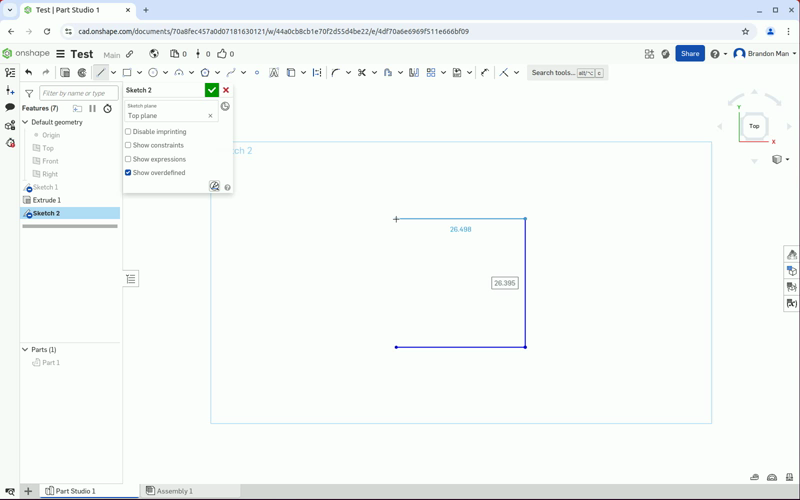
click(396, 218)
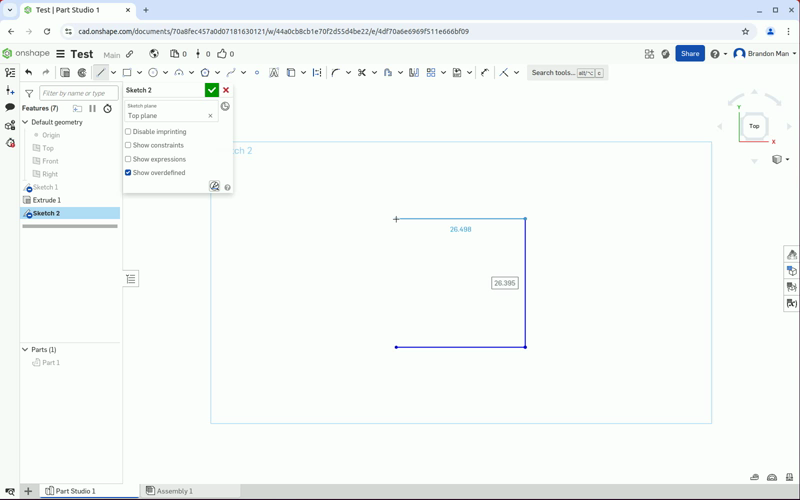
key_up(shift)
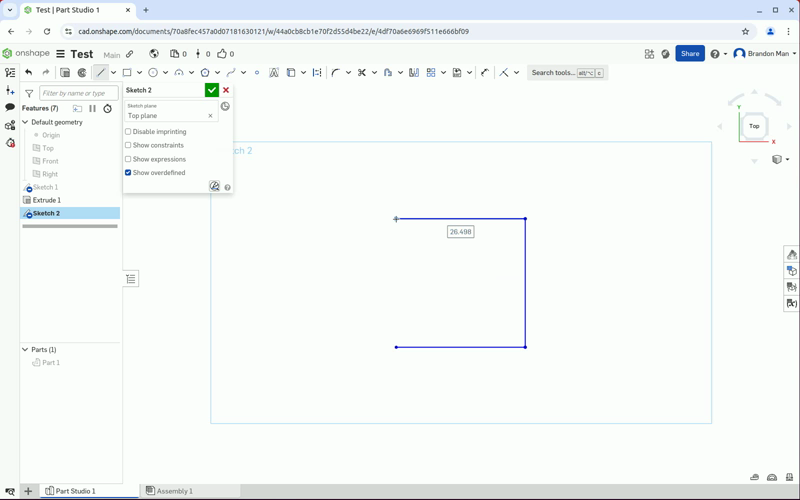
key_down(shift)
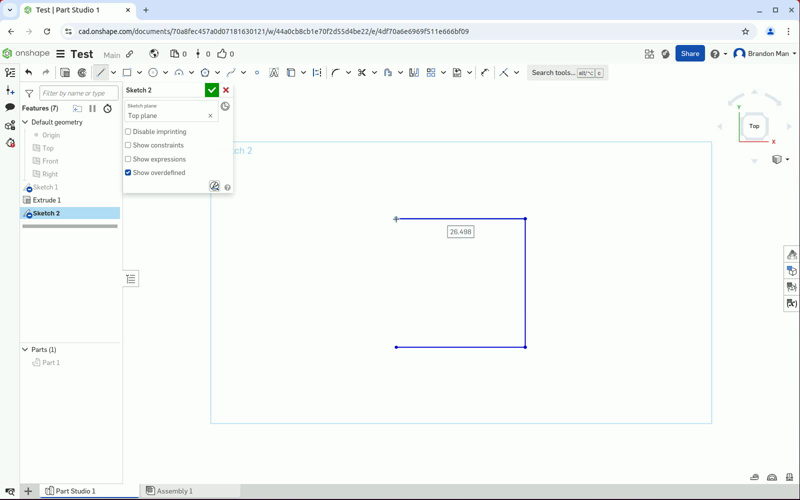
mouse_move(396, 347)
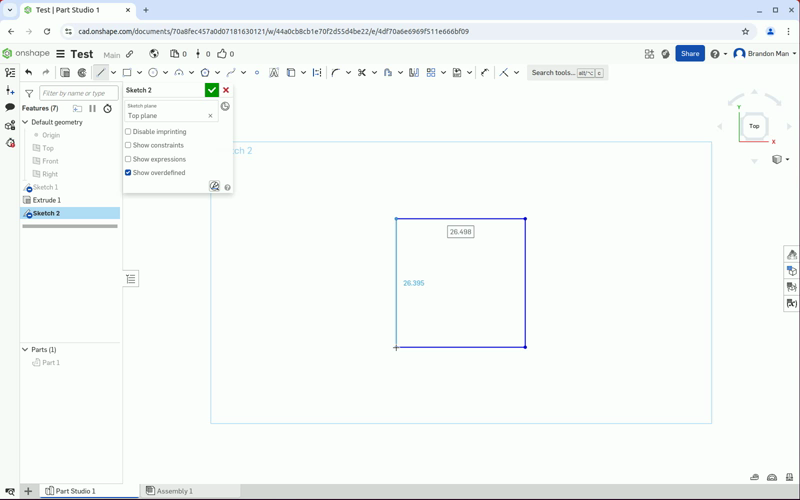
key_up(shift)
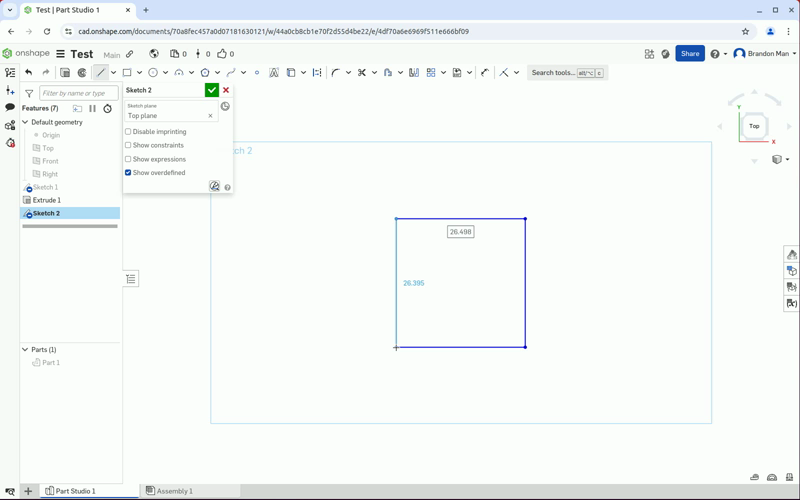
click(396, 347)
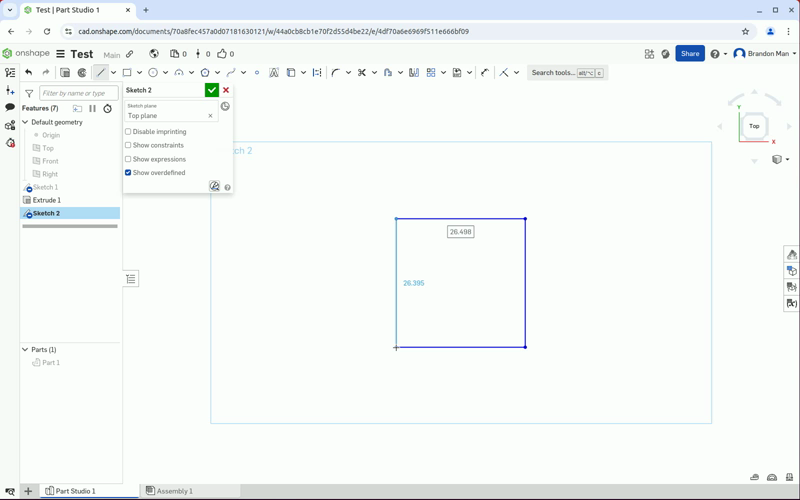
key(esc)
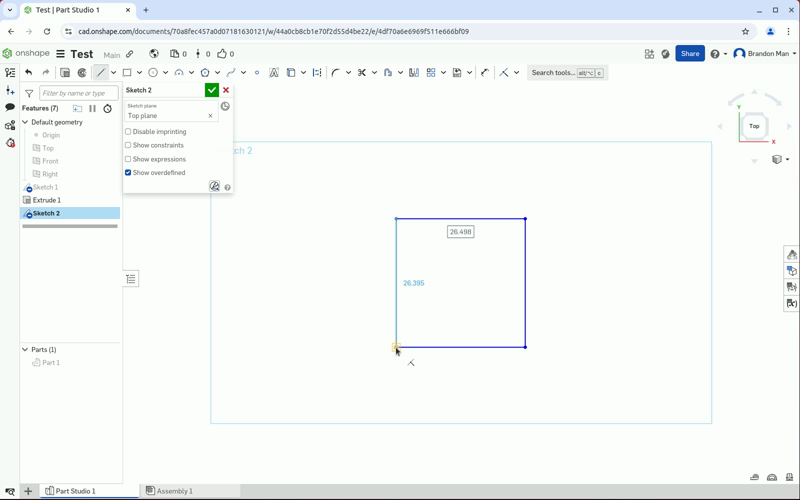
key(l)
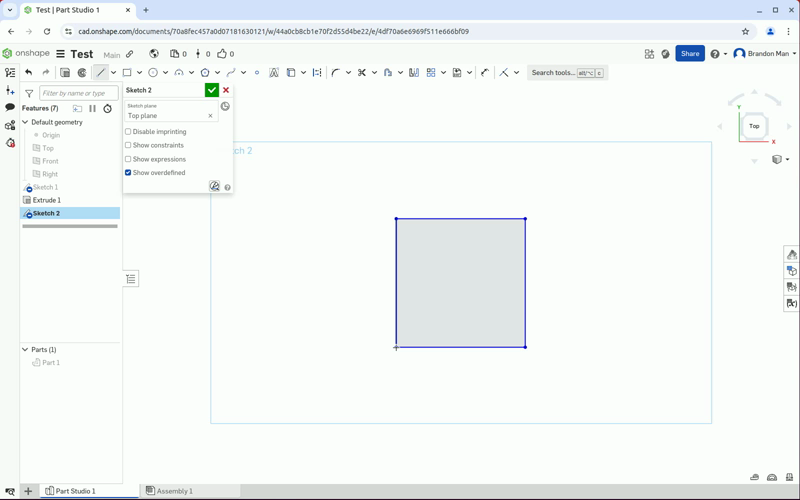
key_down(shift)
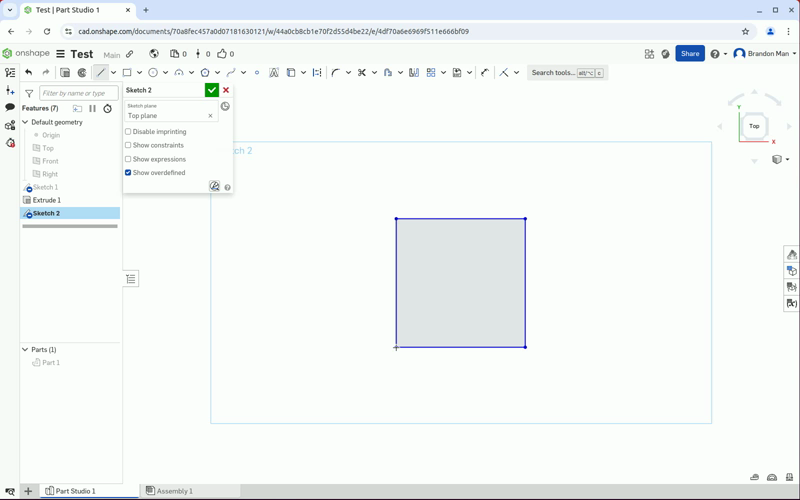
mouse_move(409, 333)
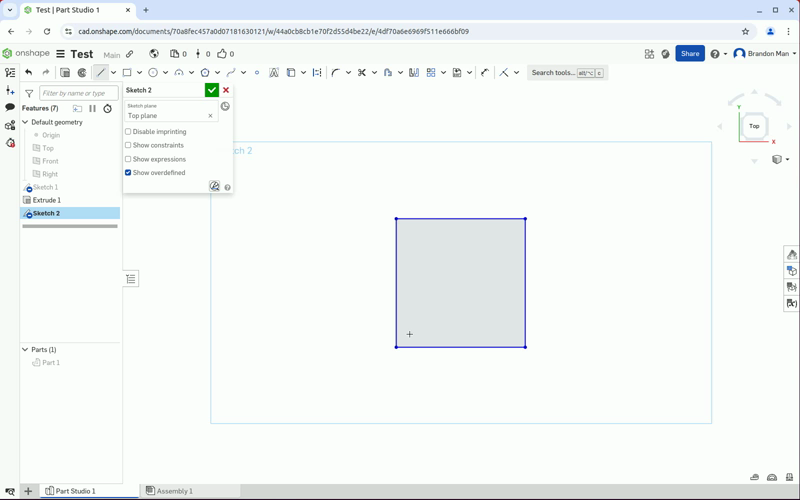
click(409, 333)
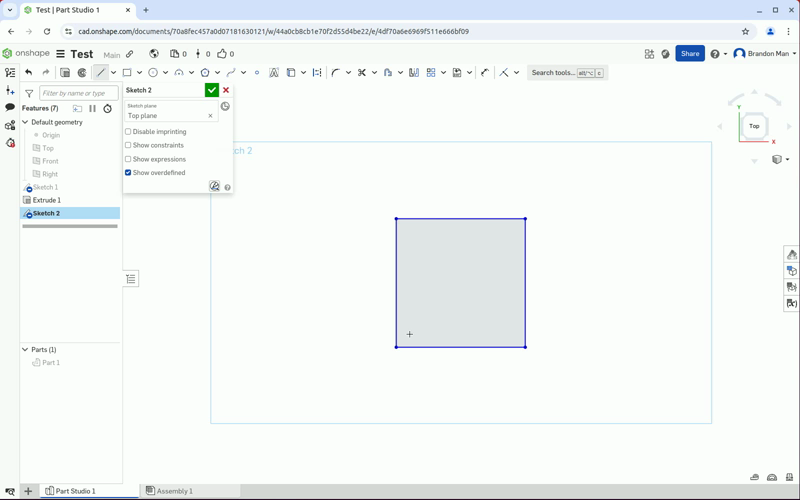
key_up(shift)
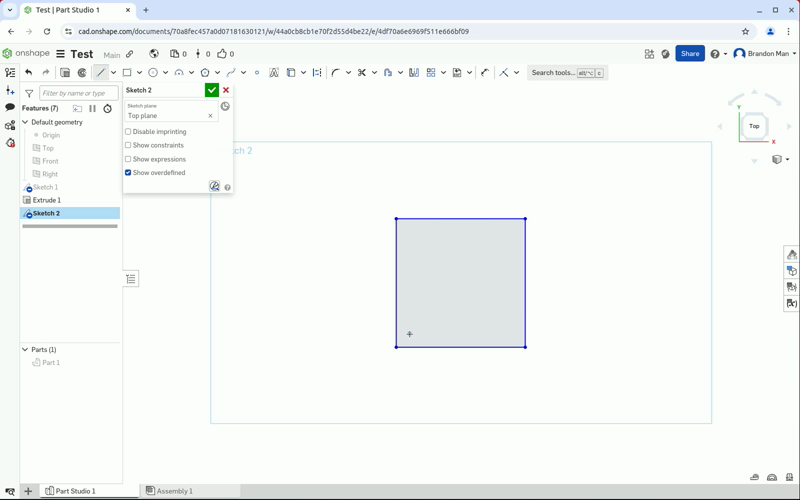
key_down(shift)
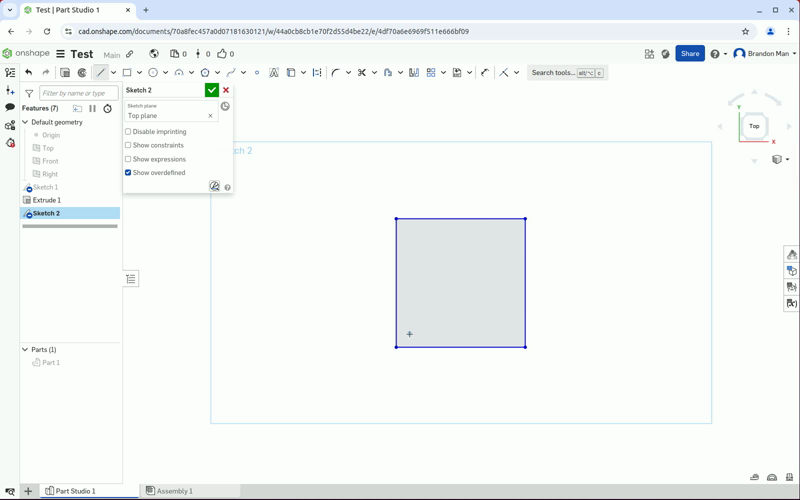
mouse_move(512, 333)
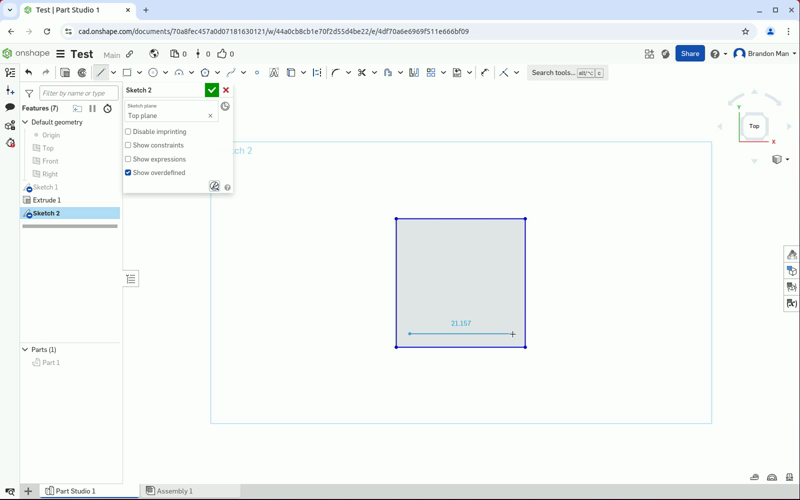
click(512, 333)
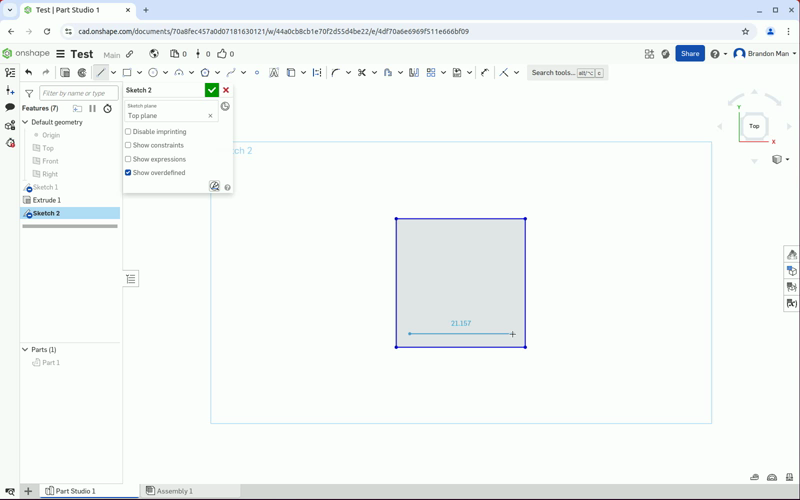
key_up(shift)
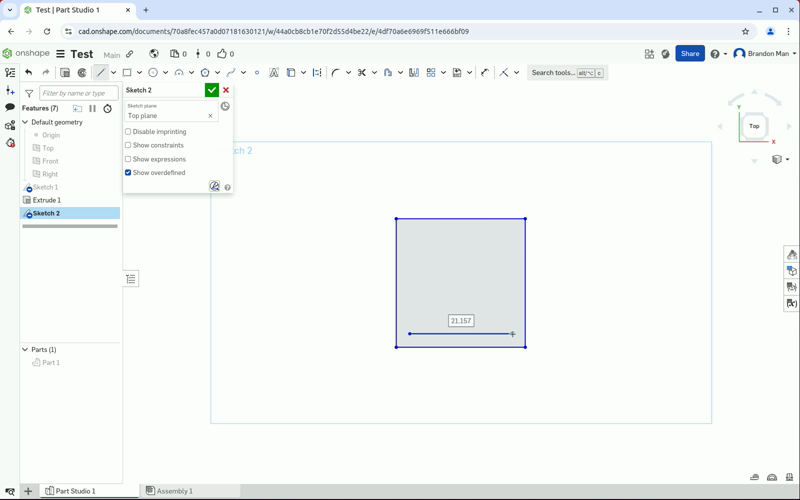
key_down(shift)
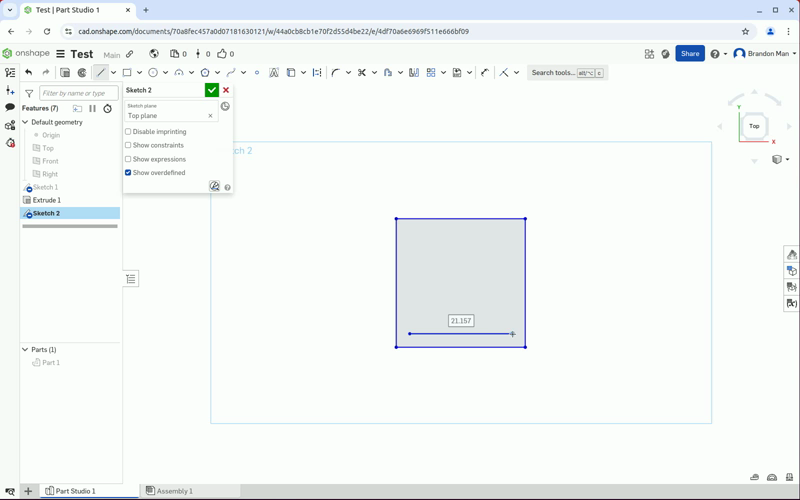
mouse_move(512, 231)
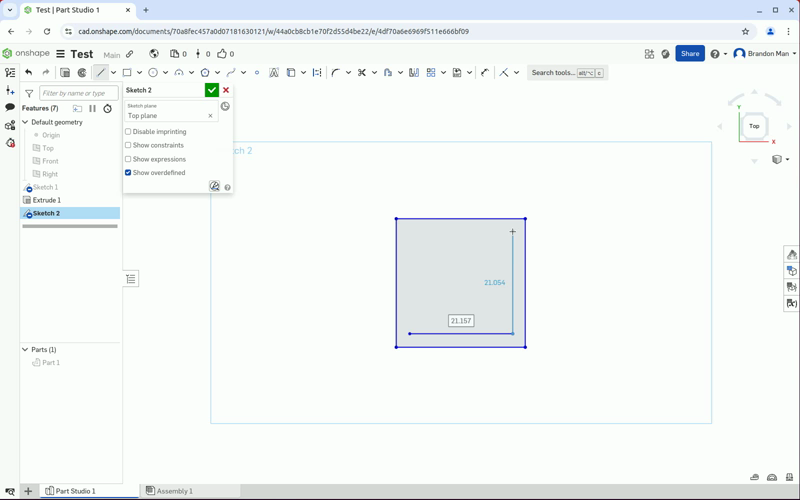
click(512, 231)
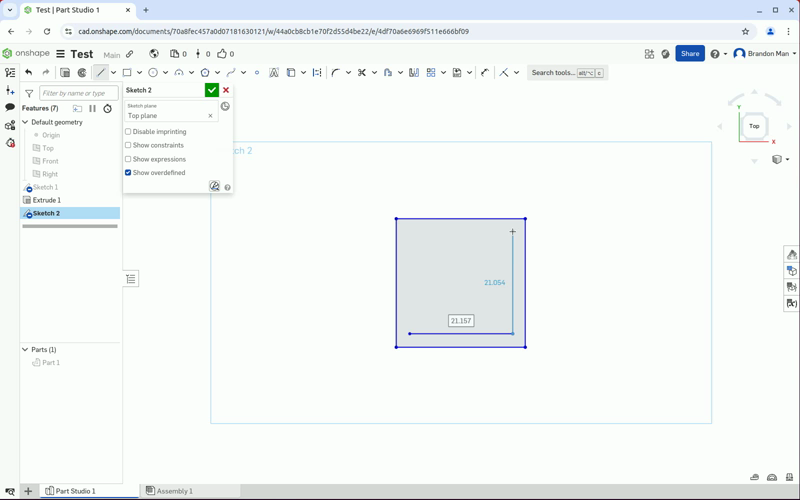
key_up(shift)
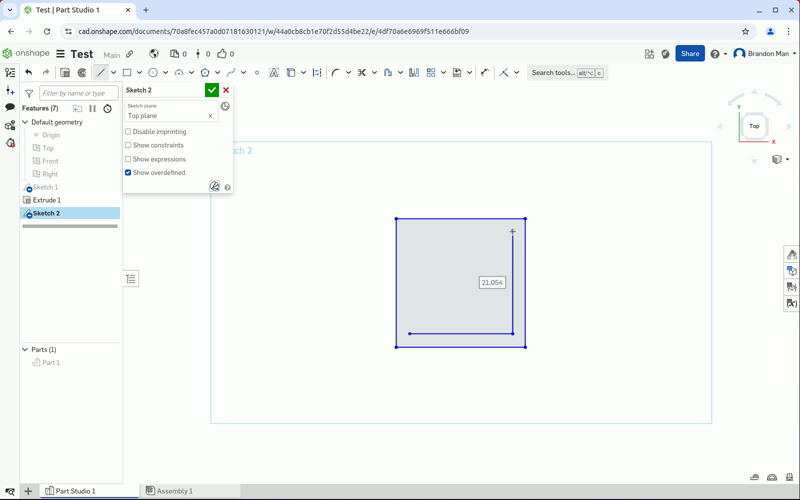
key_down(shift)
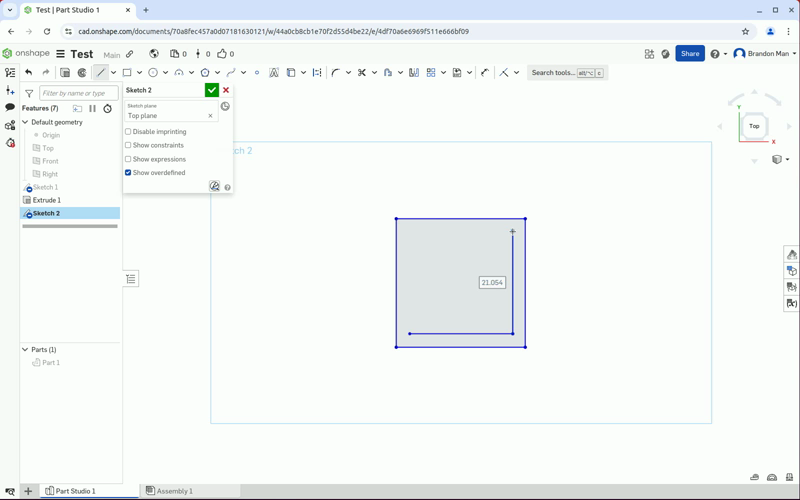
mouse_move(409, 231)
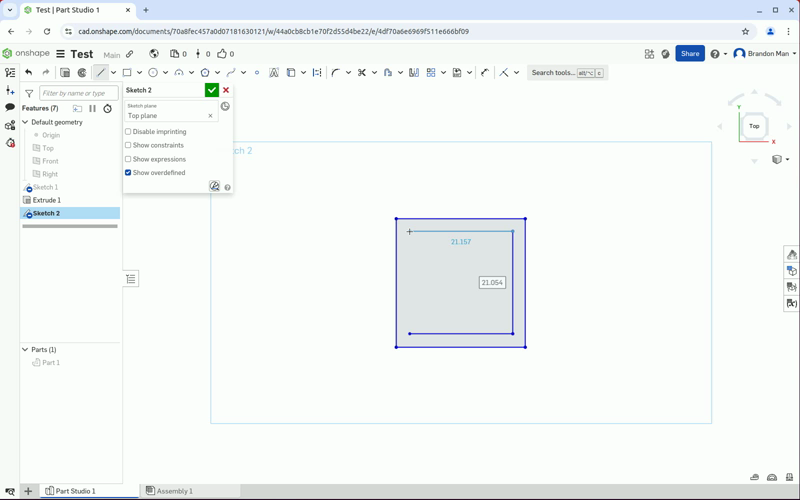
click(409, 231)
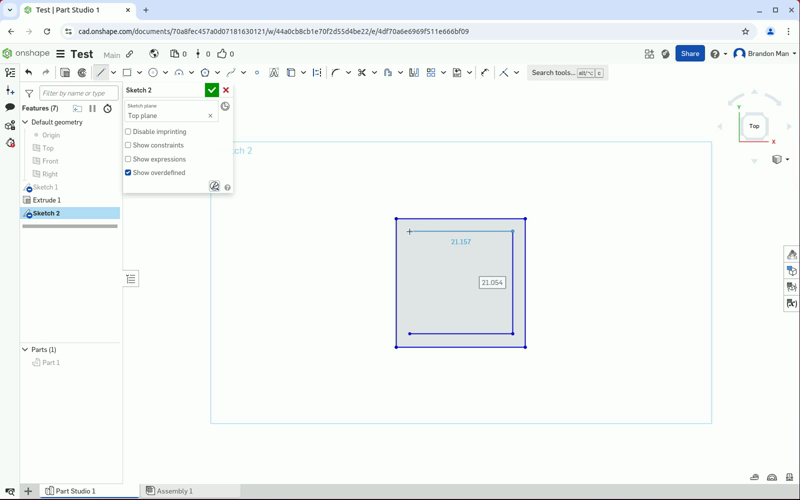
key_up(shift)
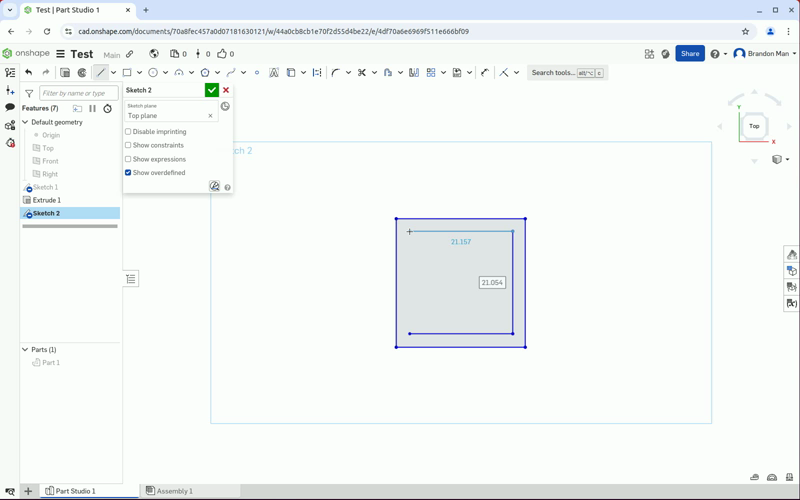
key_down(shift)
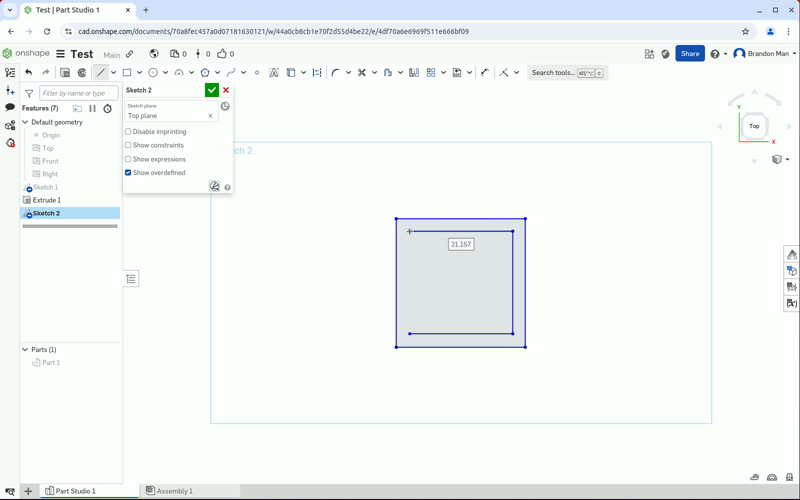
mouse_move(409, 333)
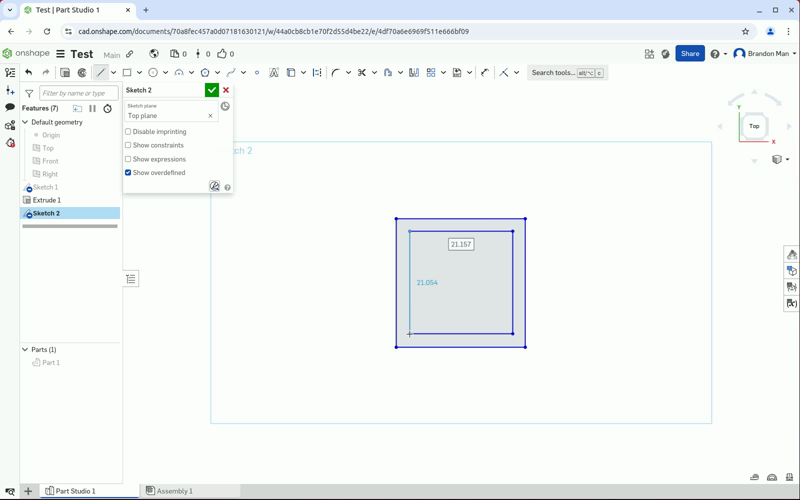
key_up(shift)
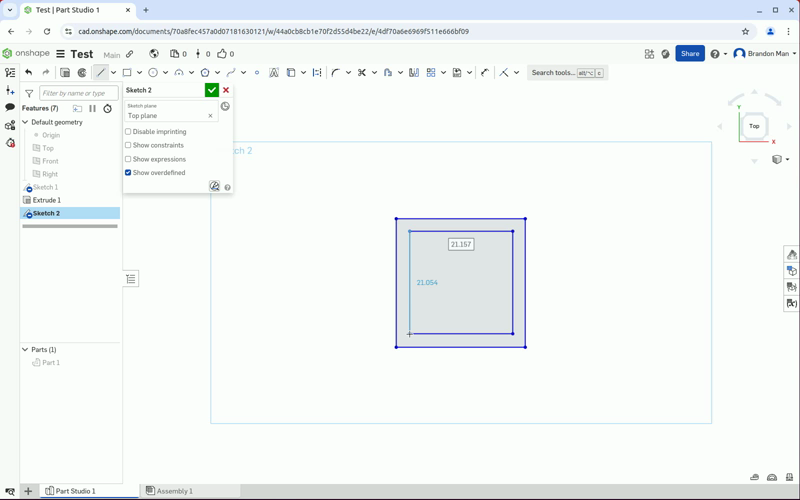
click(409, 333)
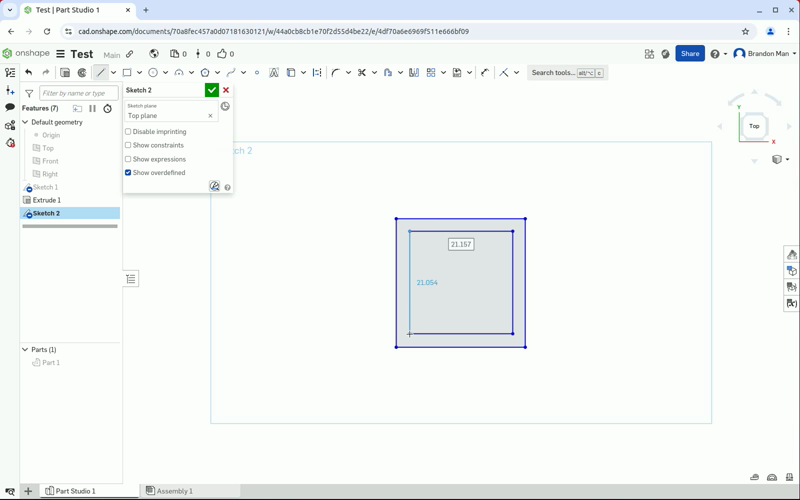
key(esc)
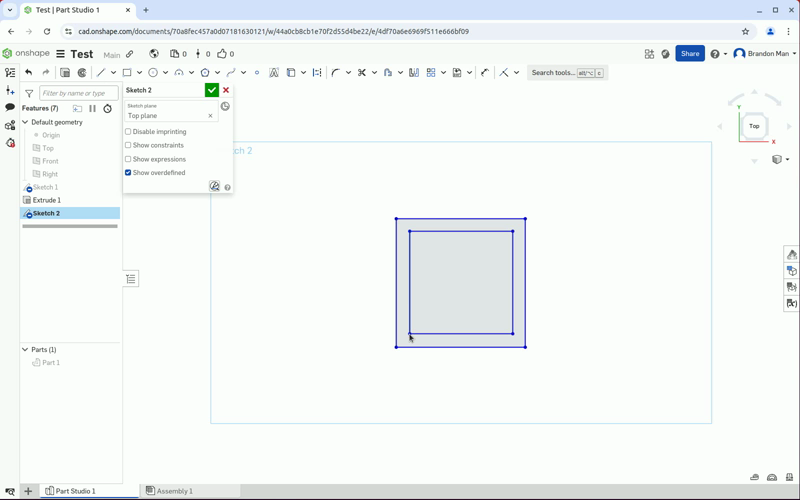
mouse_move(425, 340)
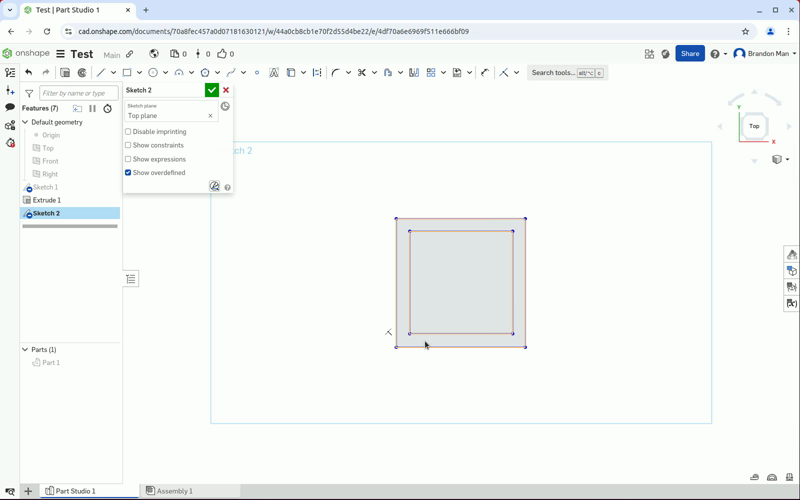
click(425, 340)
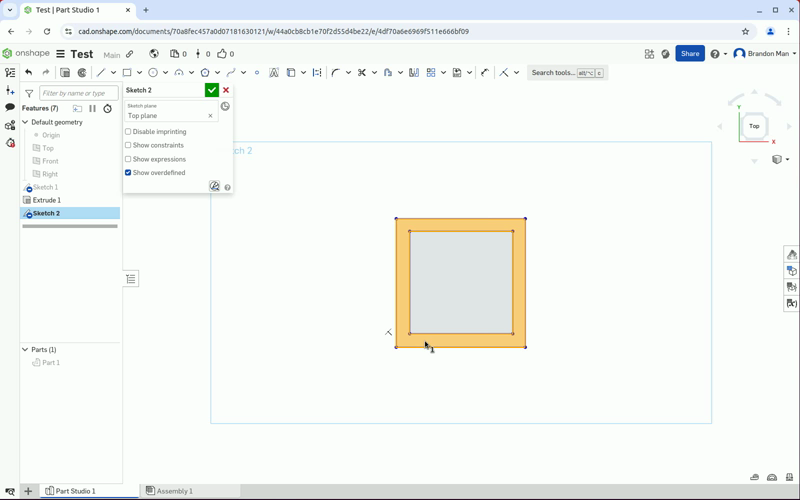
mouse_move(73, 352)
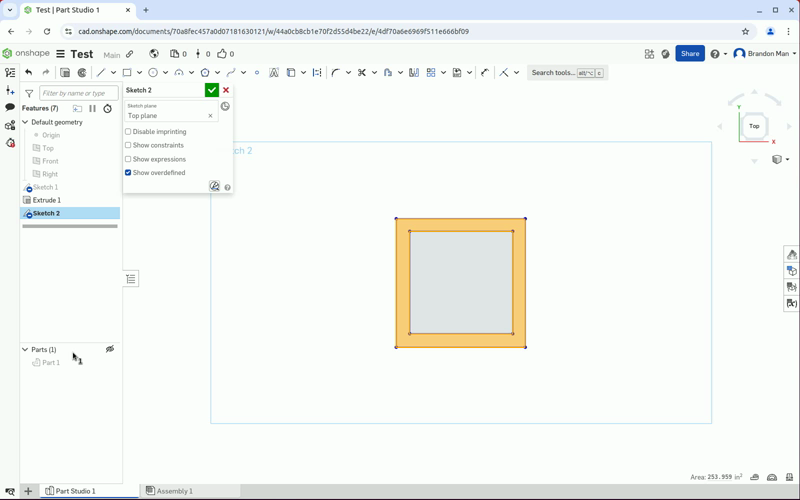
key(shift+y)
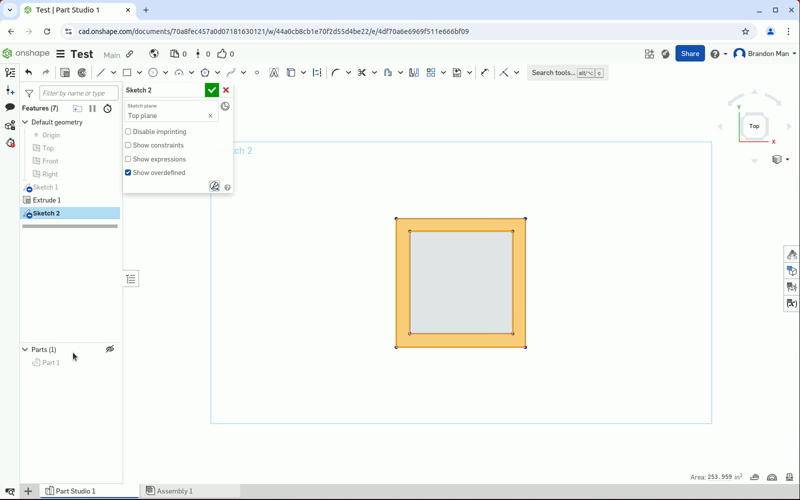
key(shift+e)
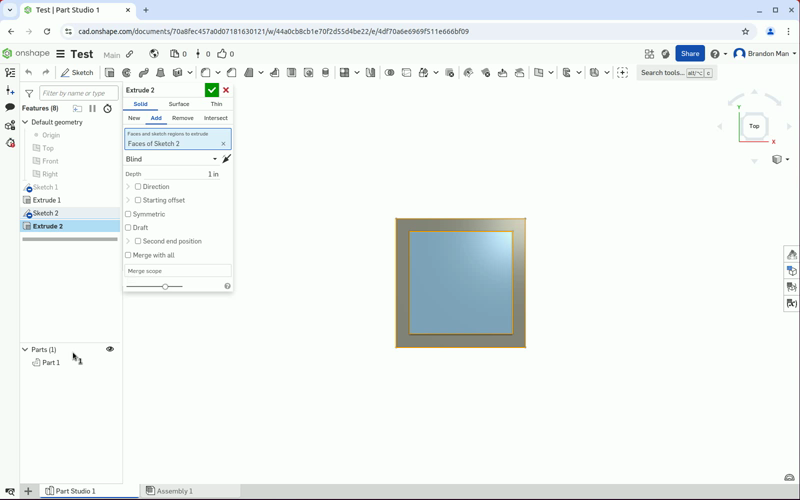
mouse_move(143, 106)
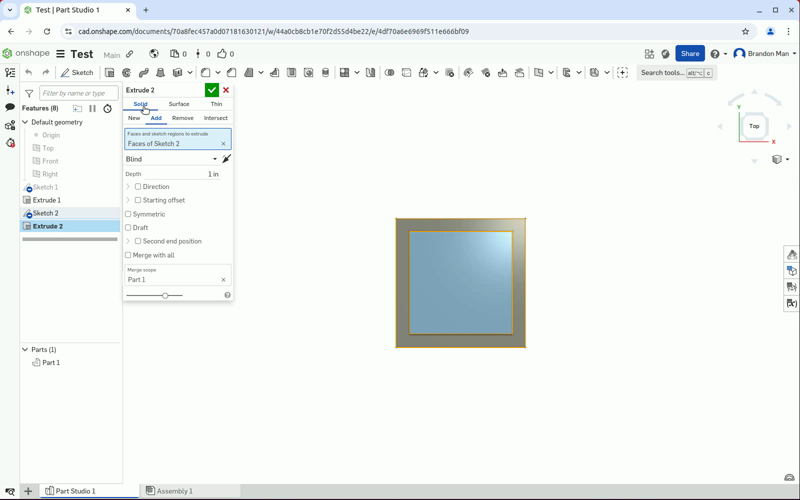
click(143, 106)
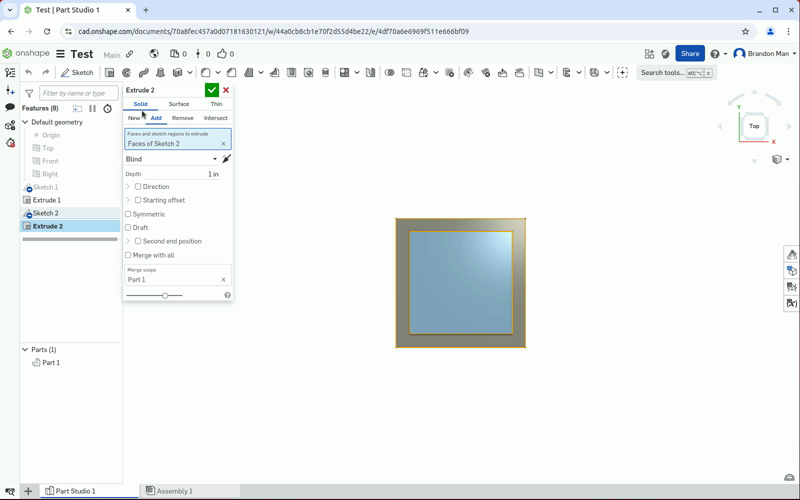
mouse_move(137, 120)
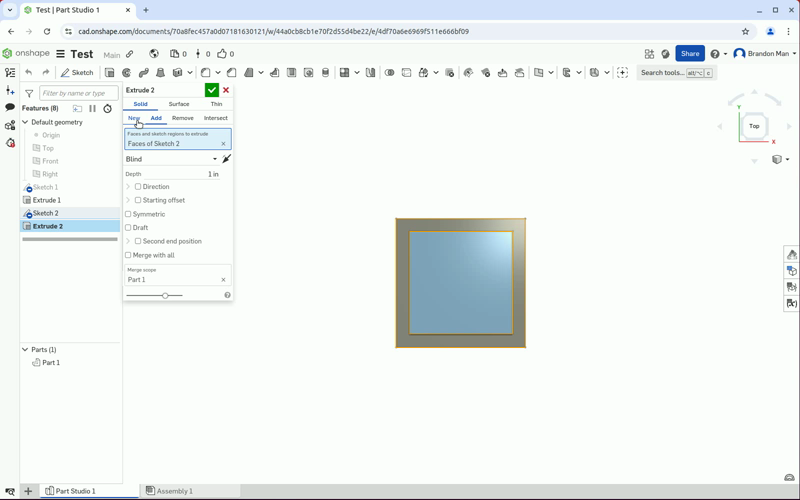
click(137, 120)
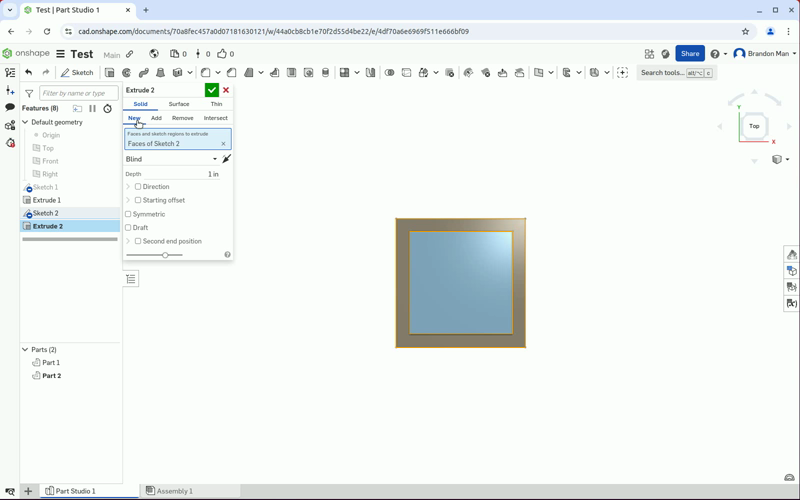
key(tab, 4)
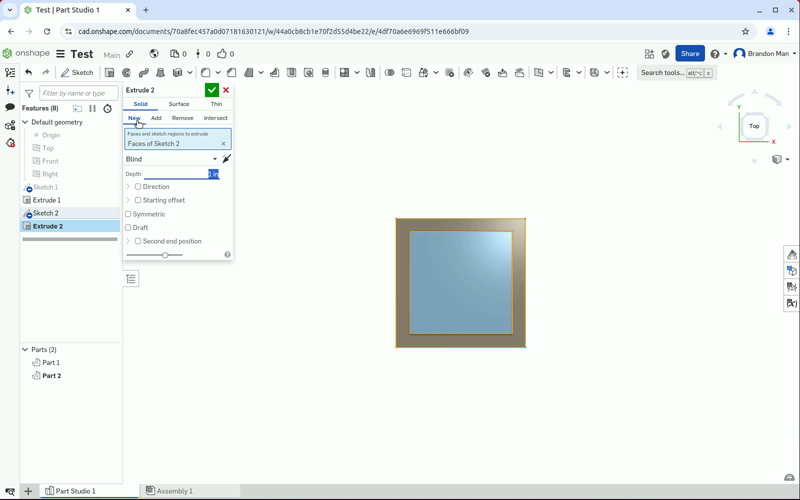
text(22.386)
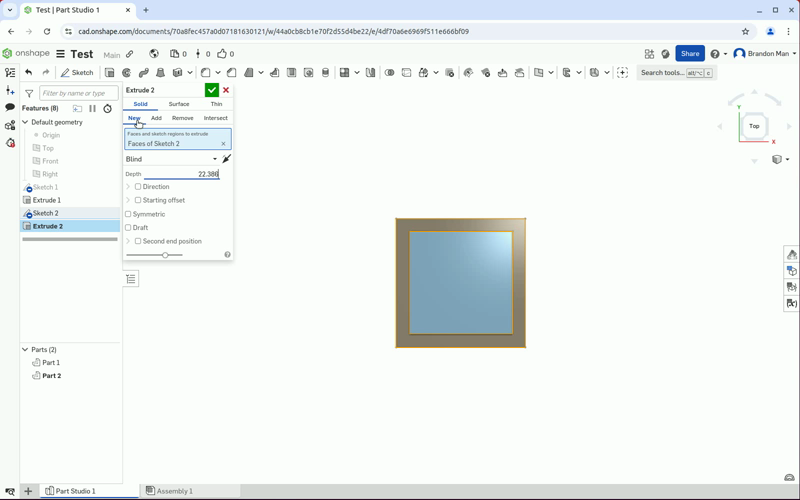
key(enter)
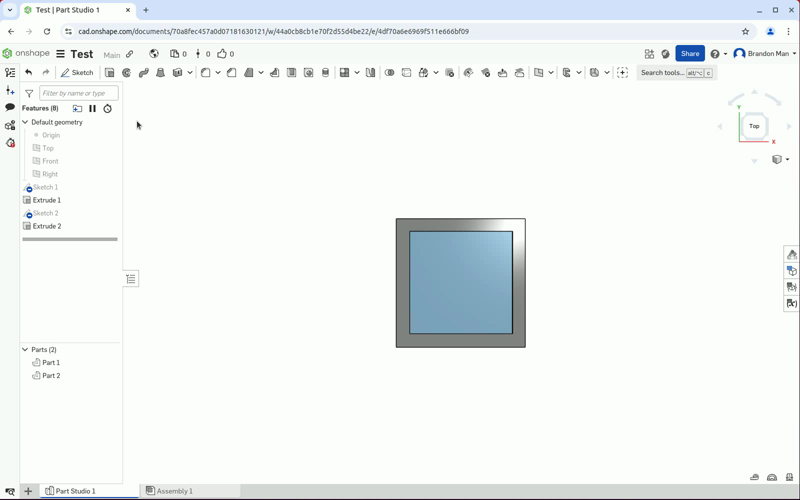
key(shift+h)
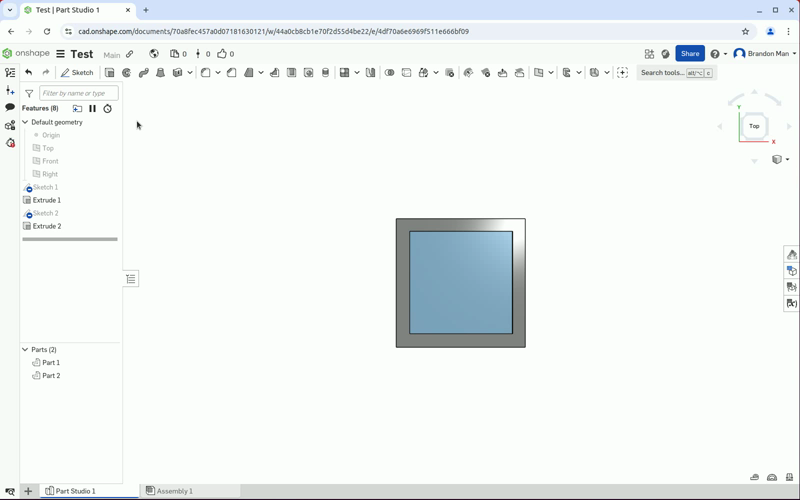
key(shift+h)
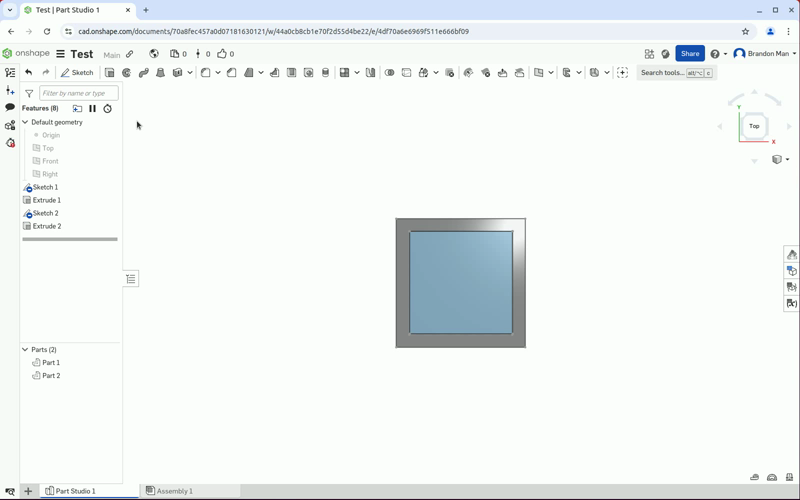
key(shift+7)
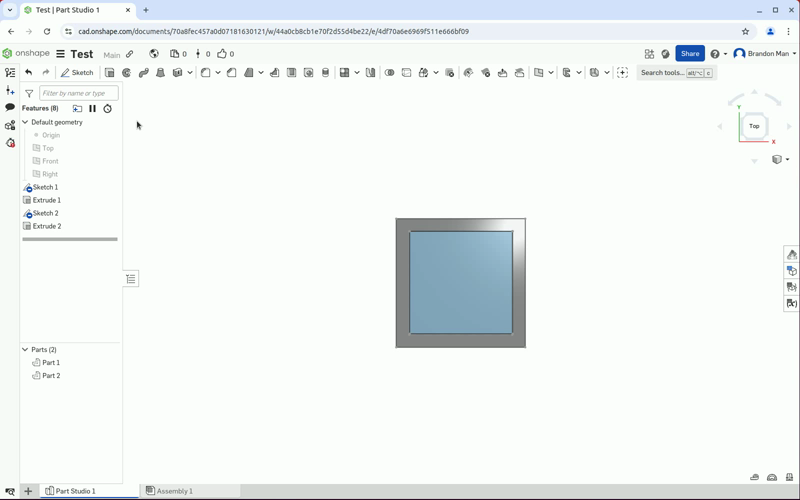
key(up, 3)
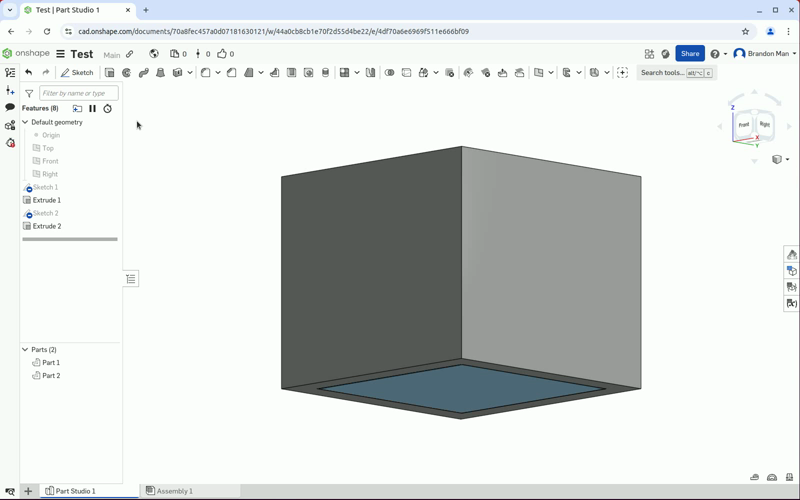
key(left, 3)
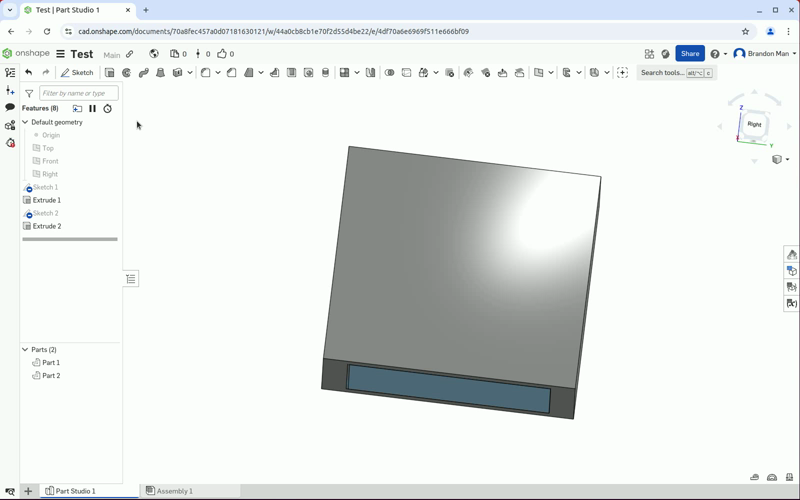
key(right, 3)
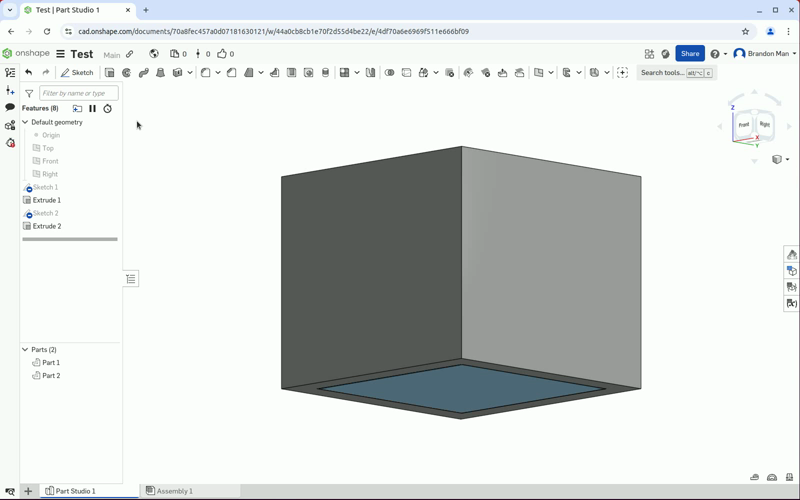
key(down, 3)
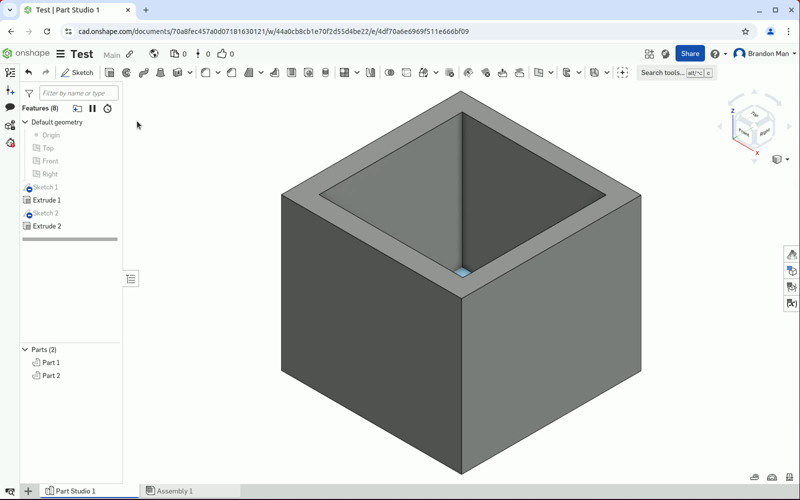
mouse_move(73, 189)
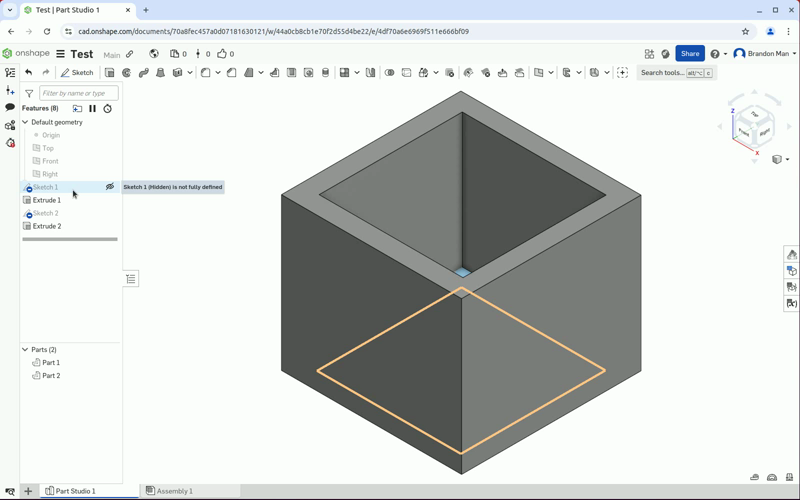
click(73, 189)